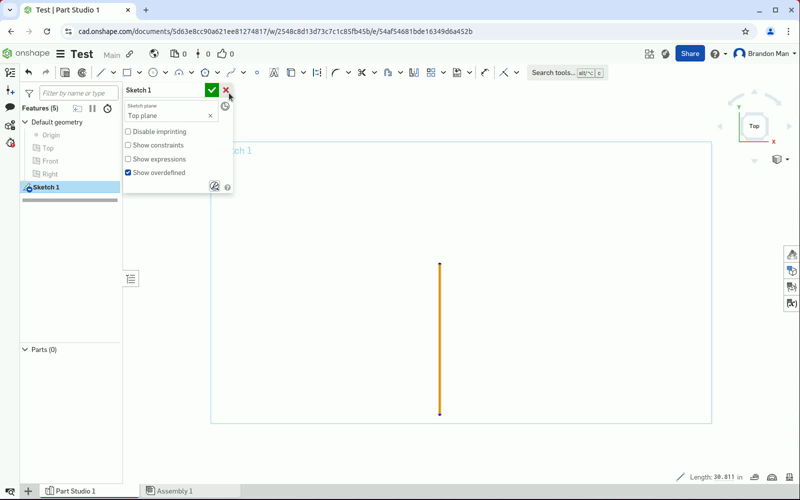
key(shift+h)
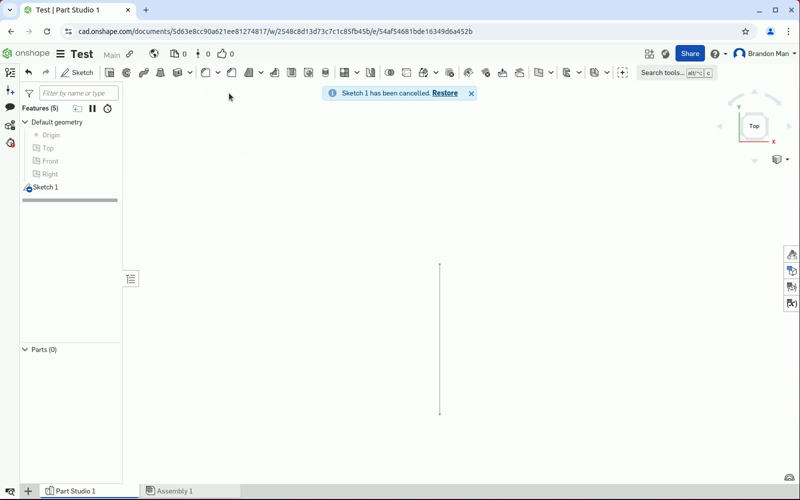
key(shift+s)
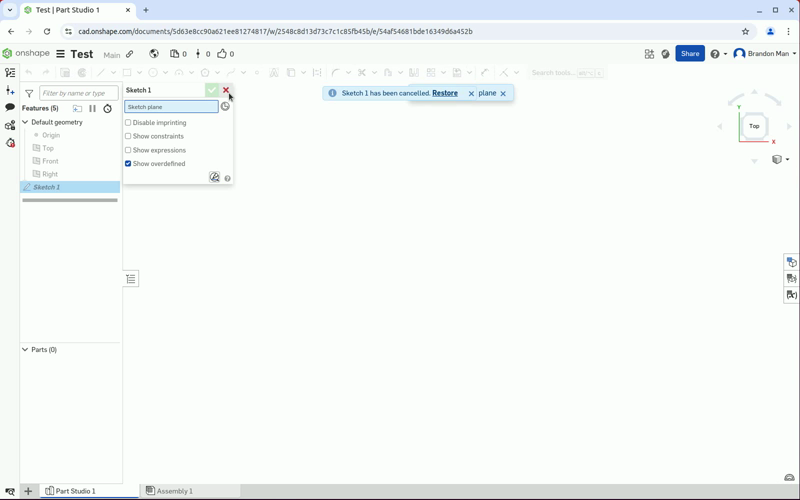
mouse_move(73, 150)
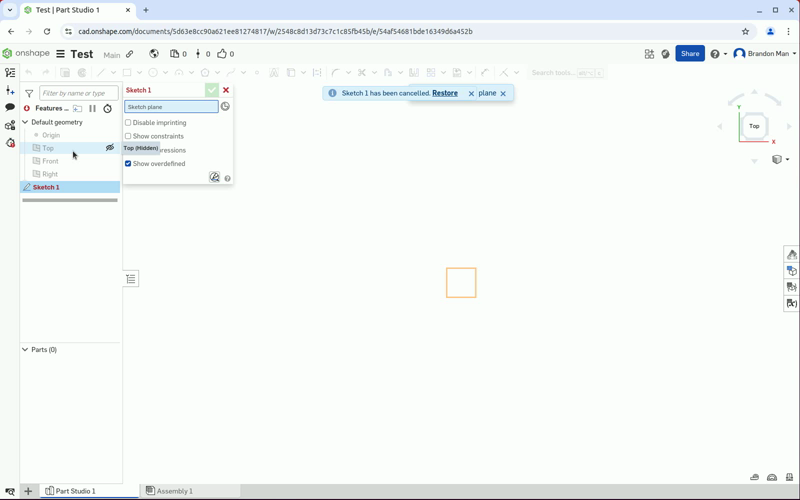
click(73, 150)
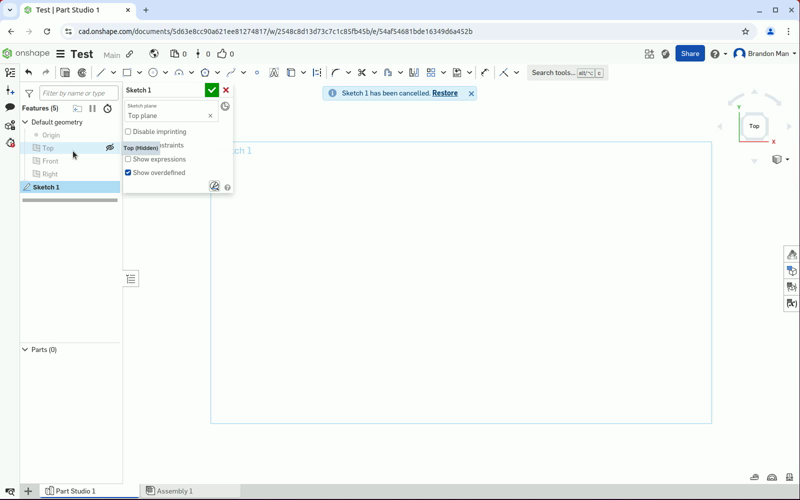
mouse_move(73, 352)
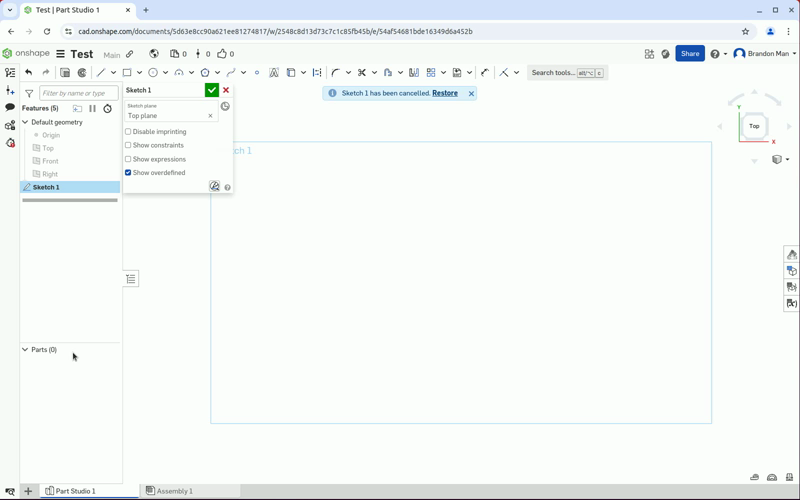
key(y)
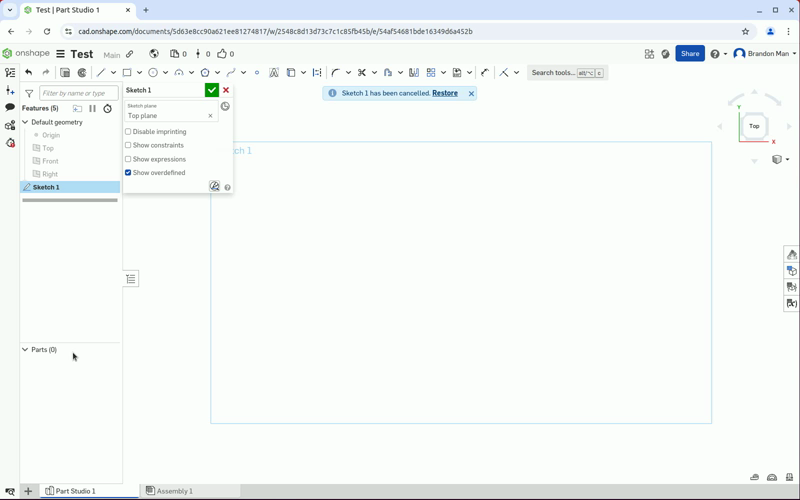
key(l)
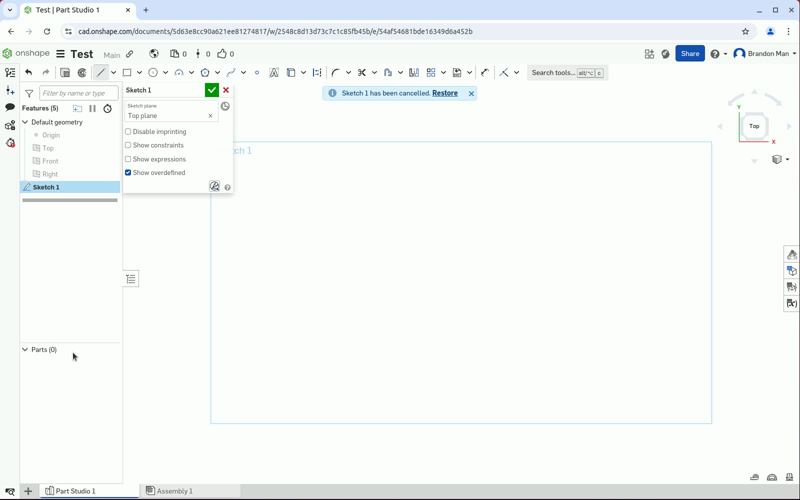
key_down(shift)
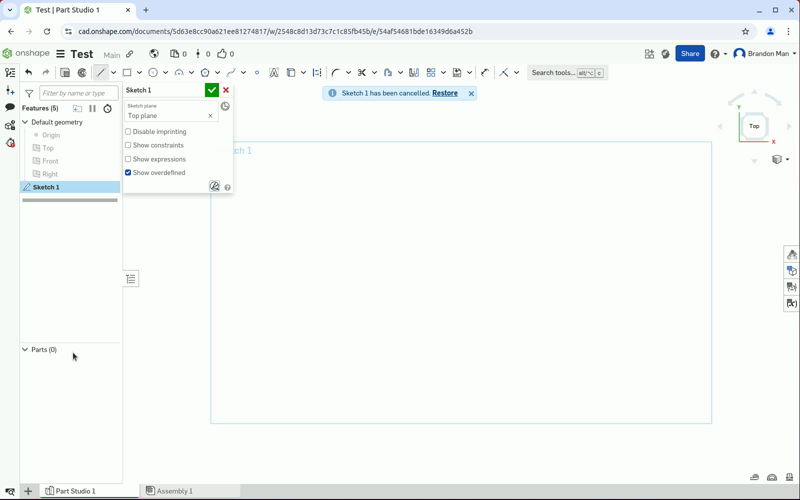
mouse_move(383, 355)
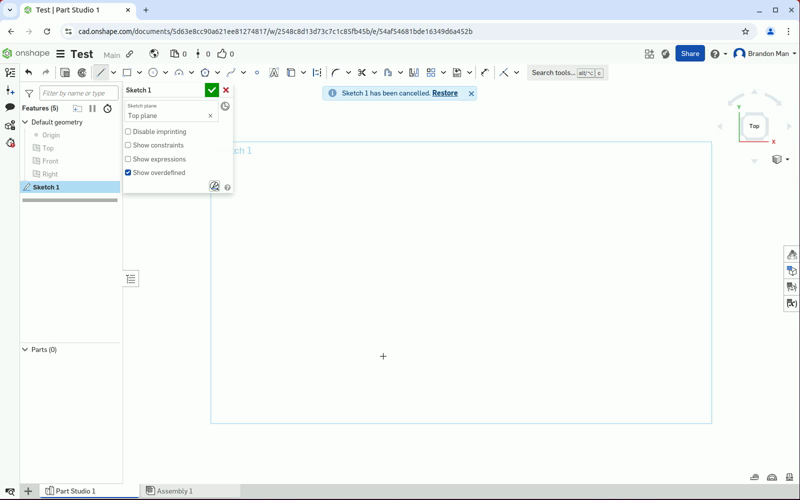
click(383, 355)
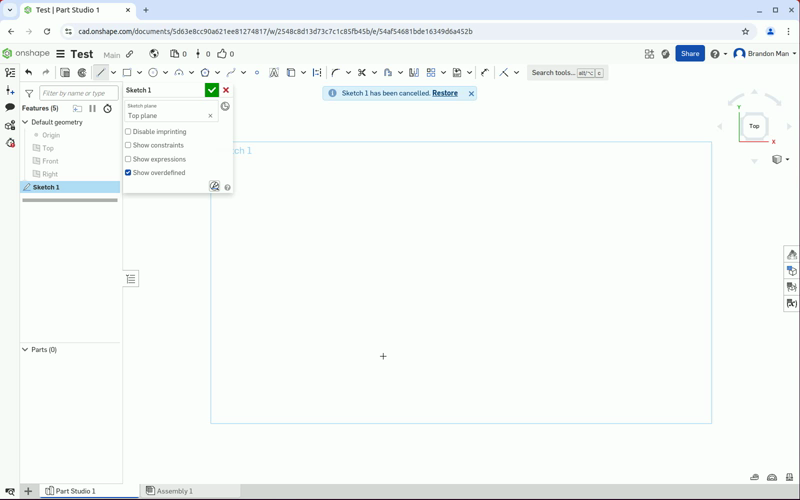
key_up(shift)
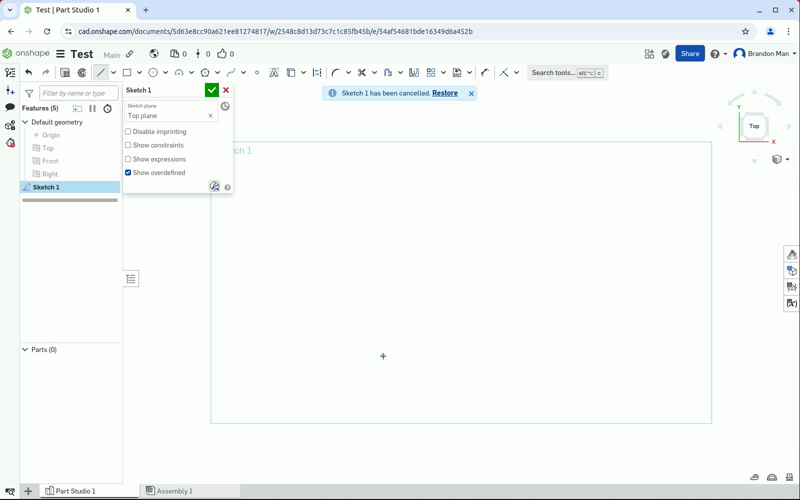
key_down(shift)
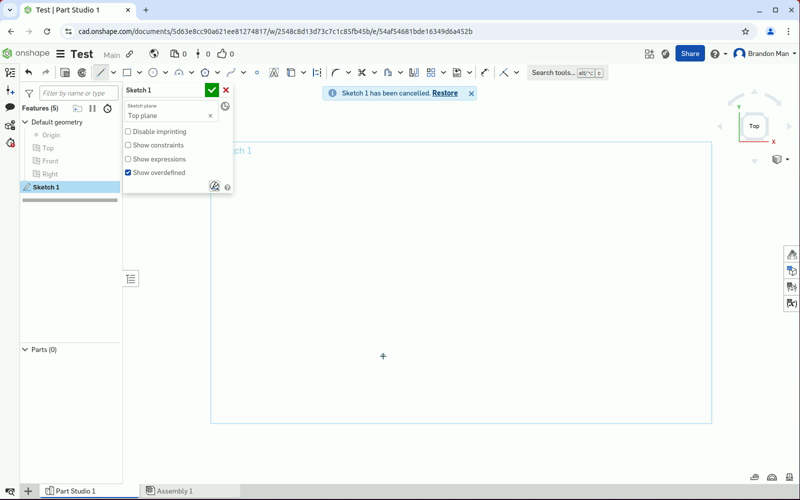
mouse_move(523, 355)
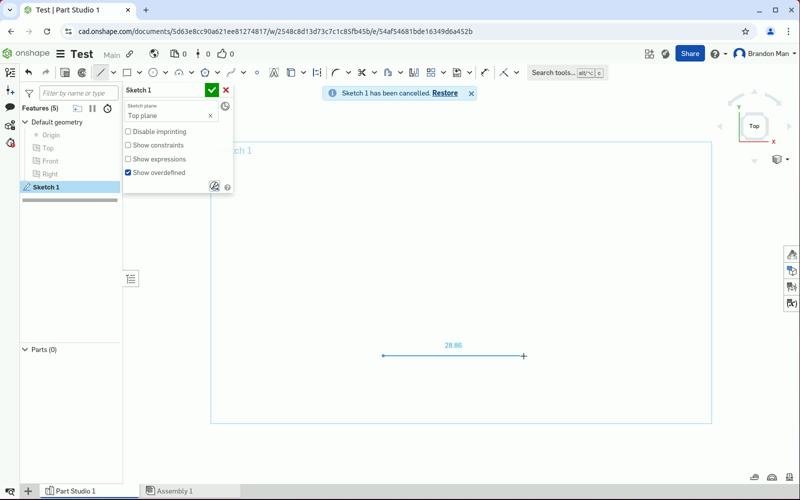
click(523, 355)
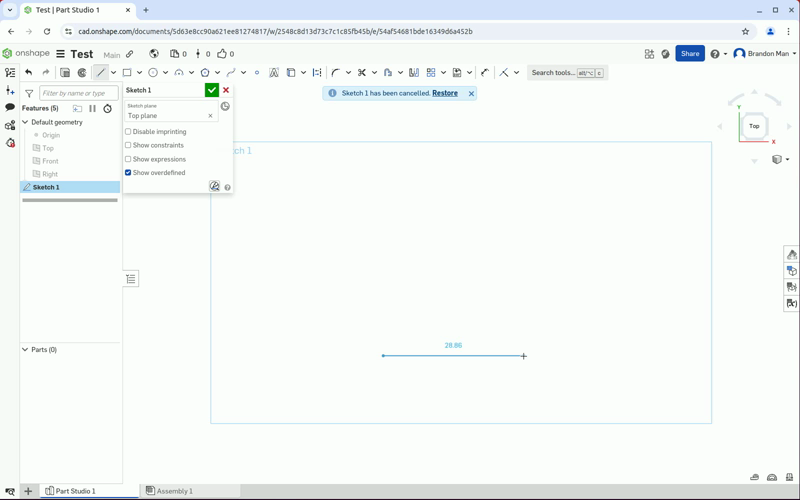
key_up(shift)
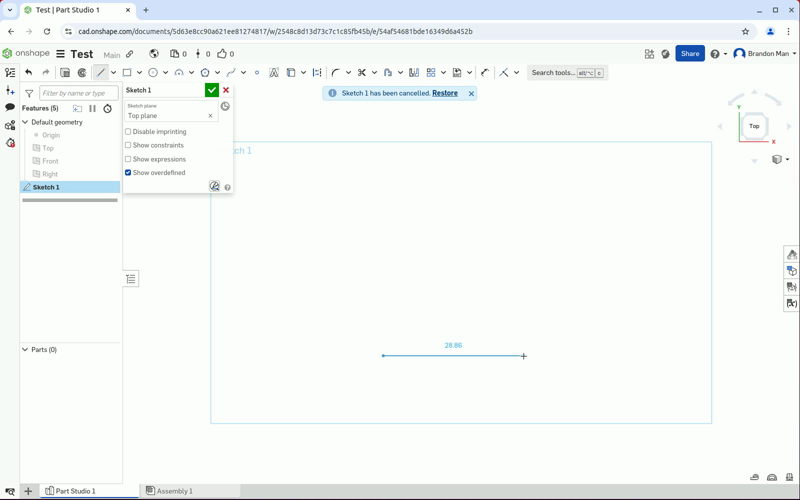
key_down(shift)
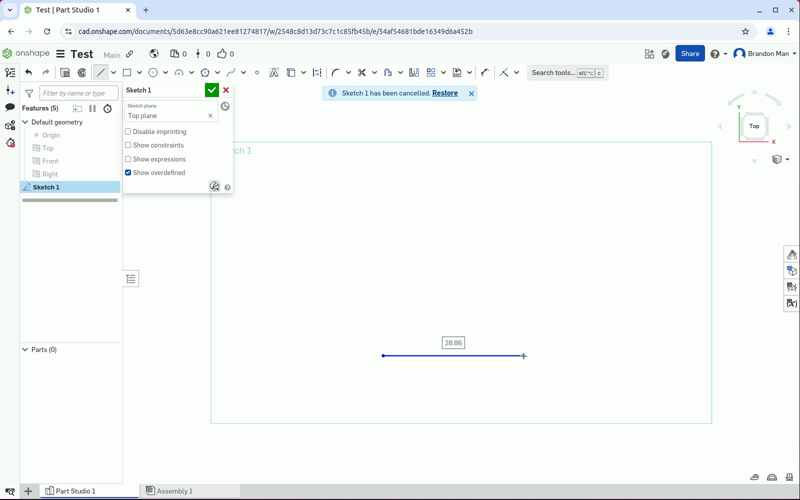
mouse_move(523, 262)
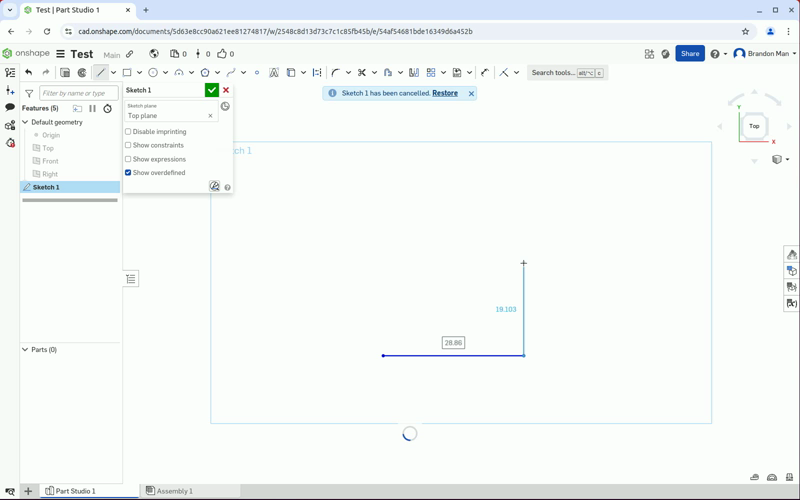
click(523, 262)
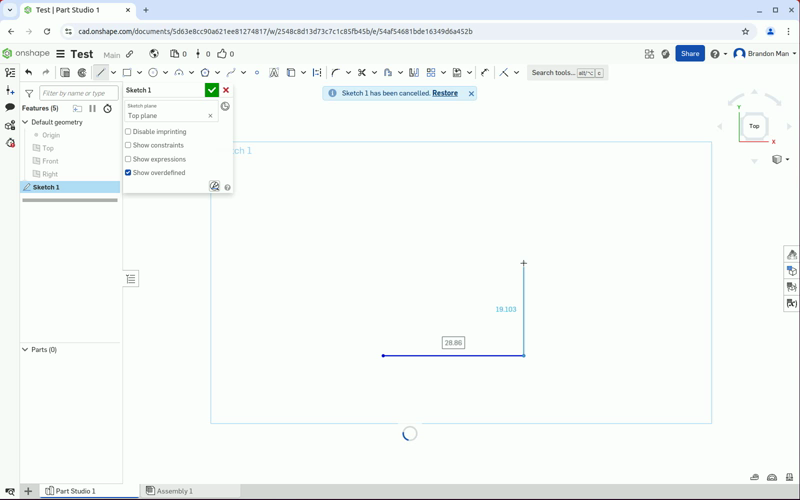
key_up(shift)
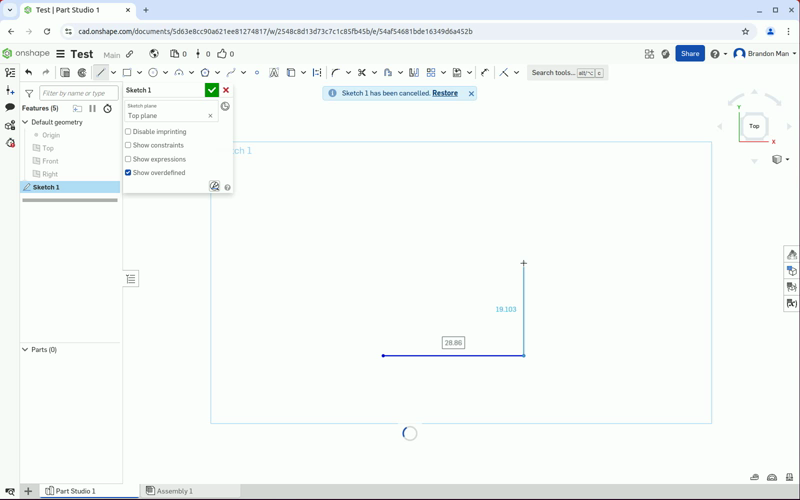
key_down(shift)
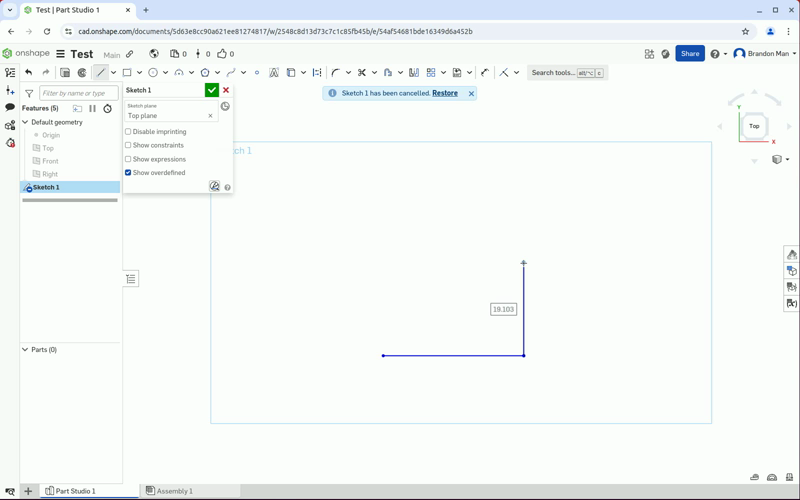
mouse_move(383, 262)
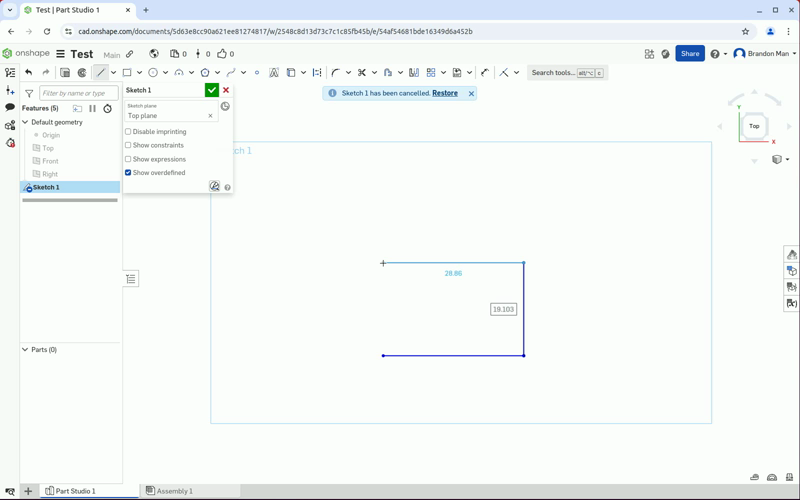
click(383, 262)
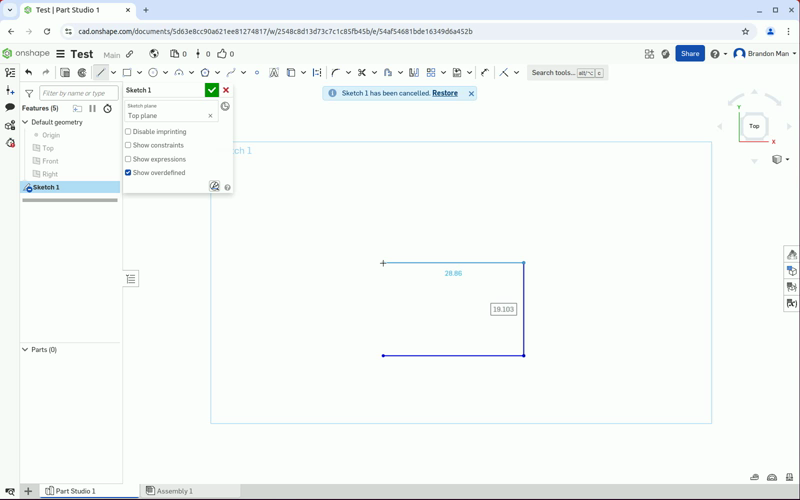
key_up(shift)
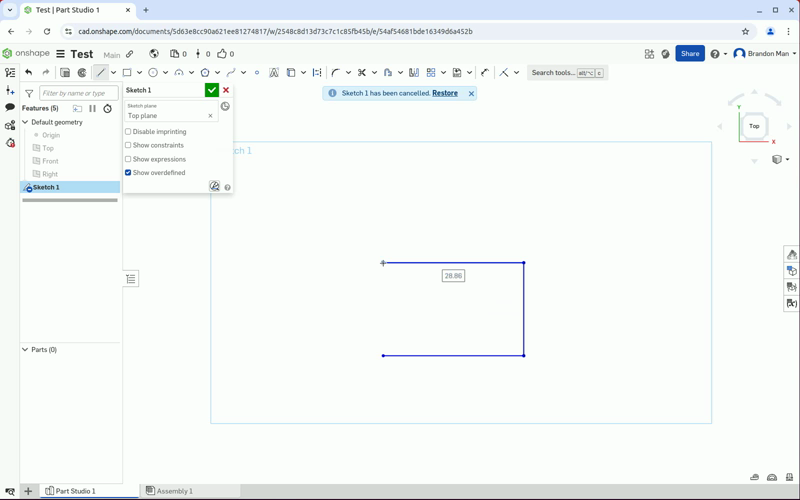
key_down(shift)
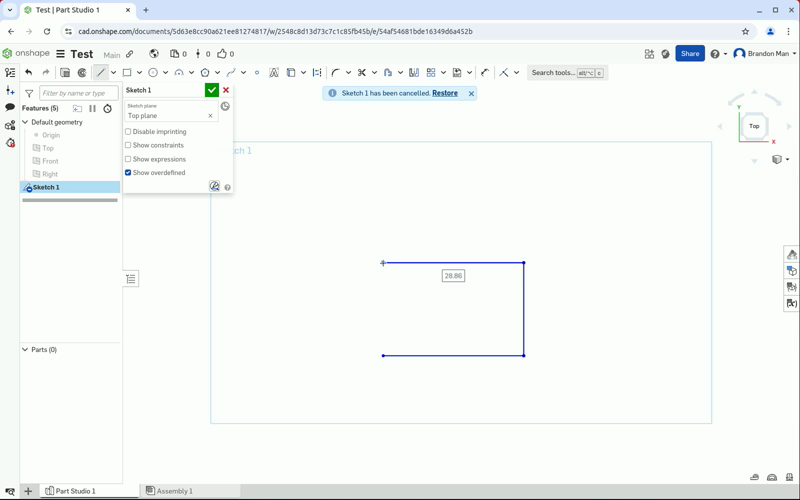
mouse_move(383, 355)
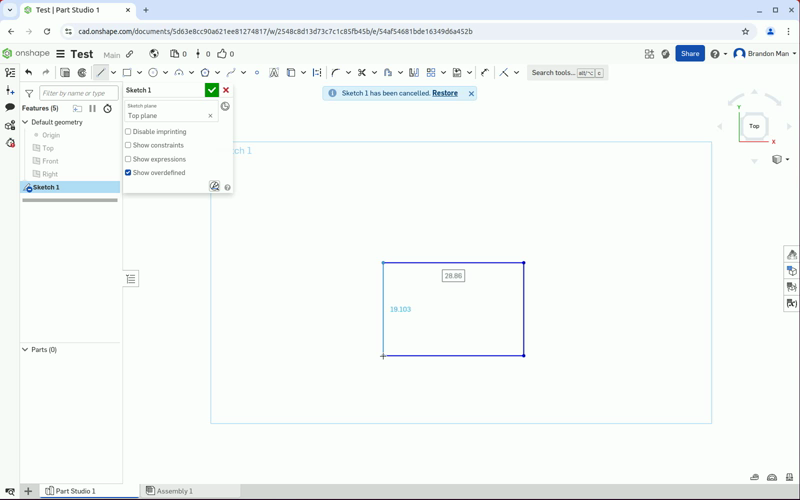
key_up(shift)
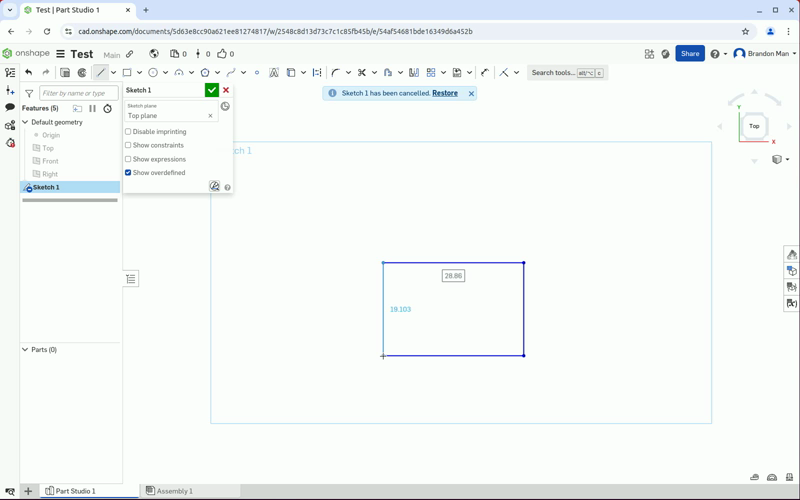
click(383, 355)
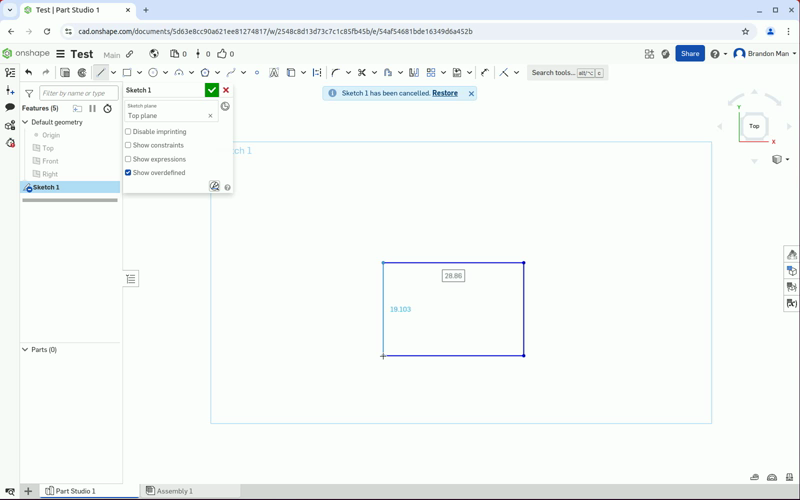
key(esc)
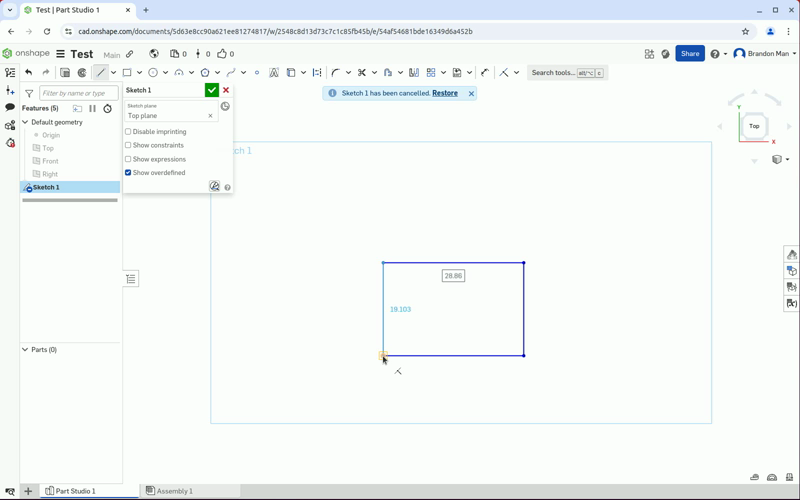
mouse_move(499, 278)
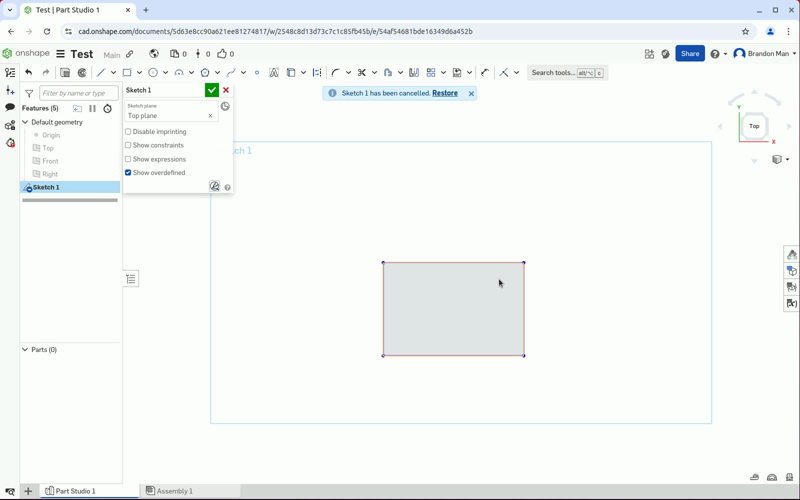
click(499, 278)
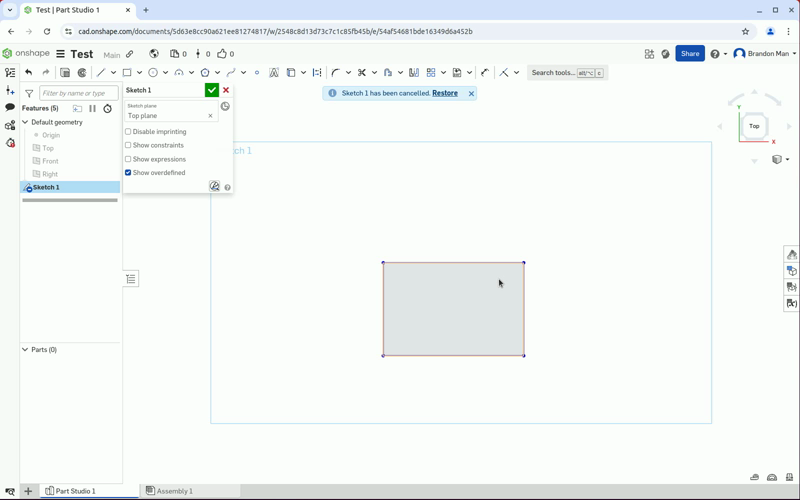
mouse_move(73, 352)
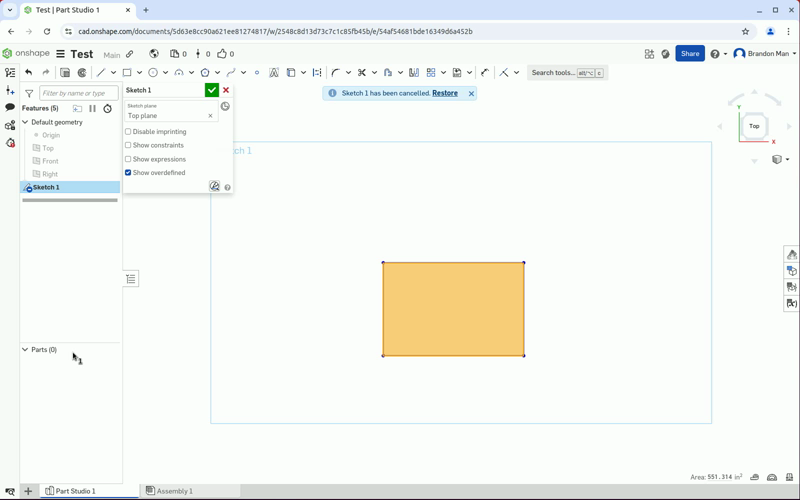
key(shift+y)
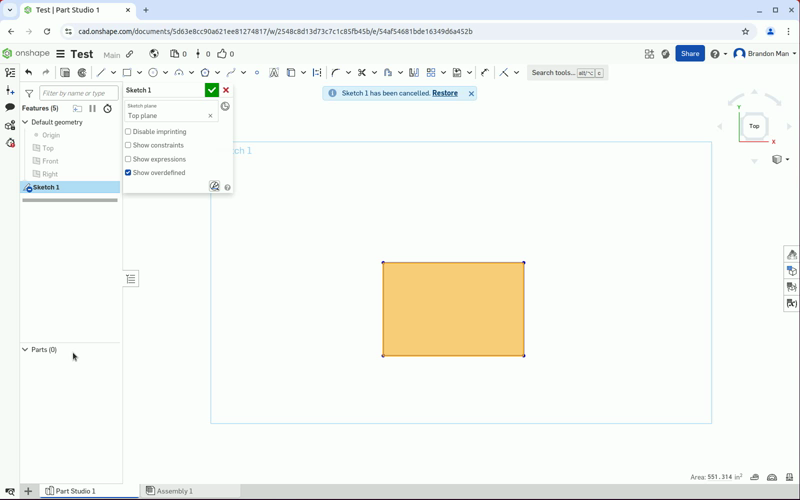
key(shift+e)
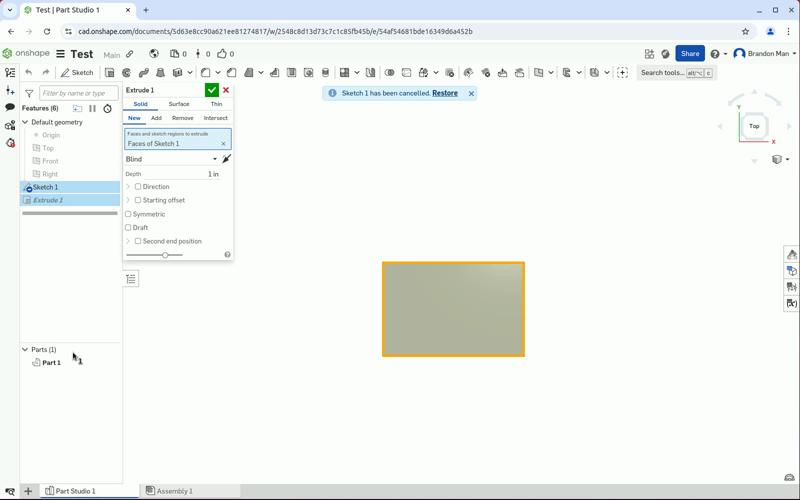
mouse_move(143, 106)
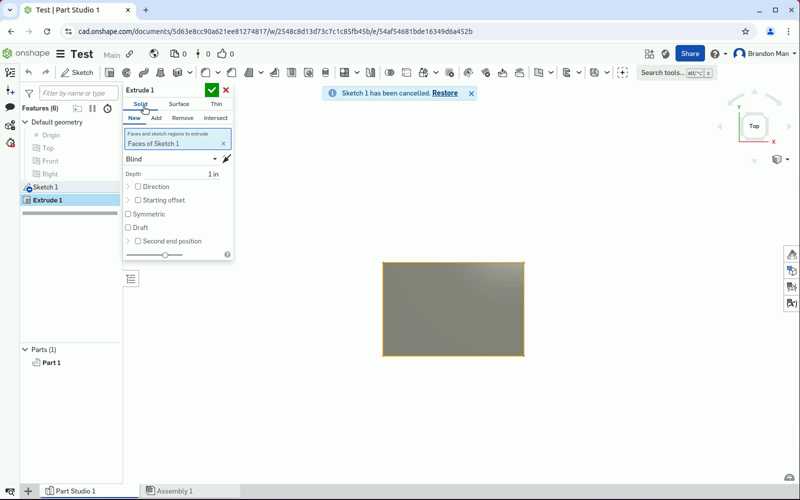
click(143, 106)
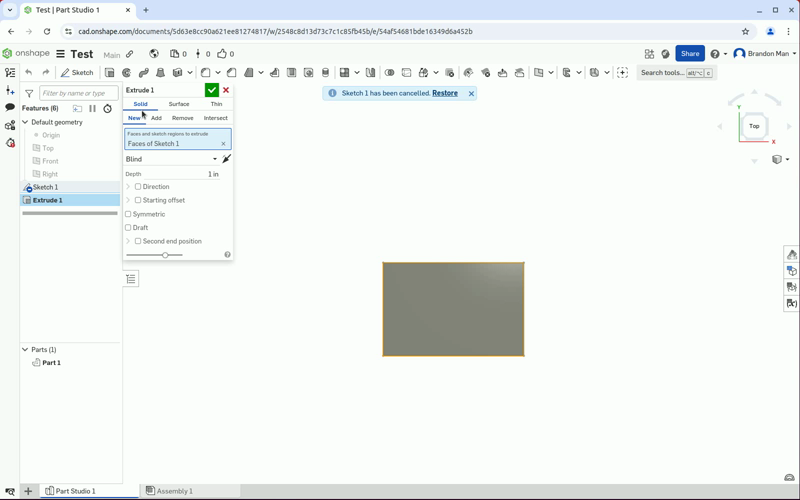
mouse_move(137, 120)
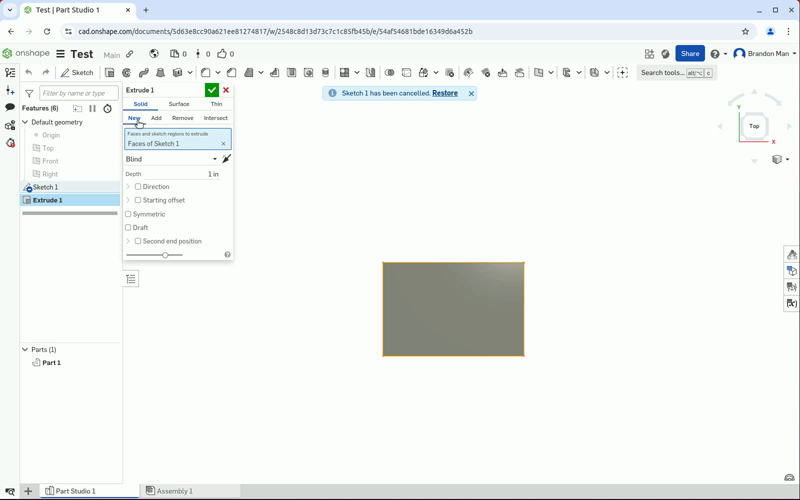
click(137, 120)
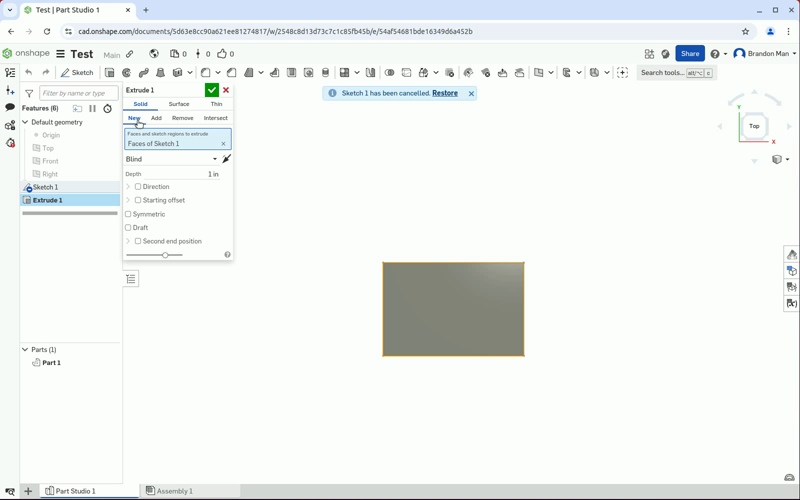
key(tab, 4)
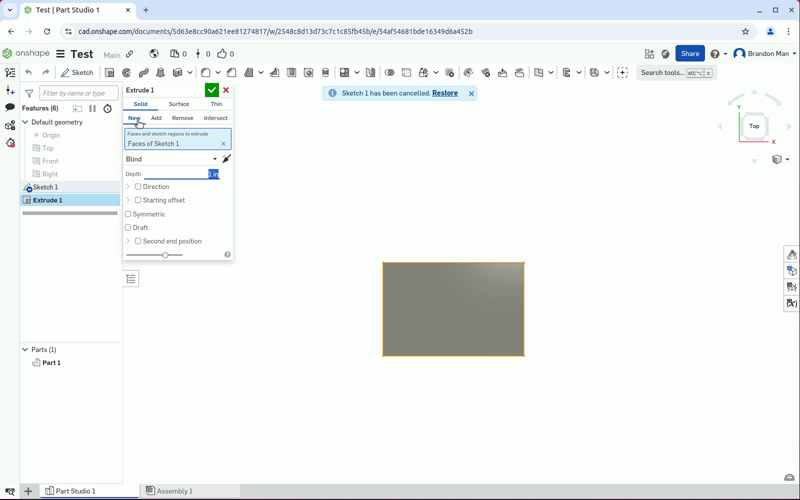
text(1.926)
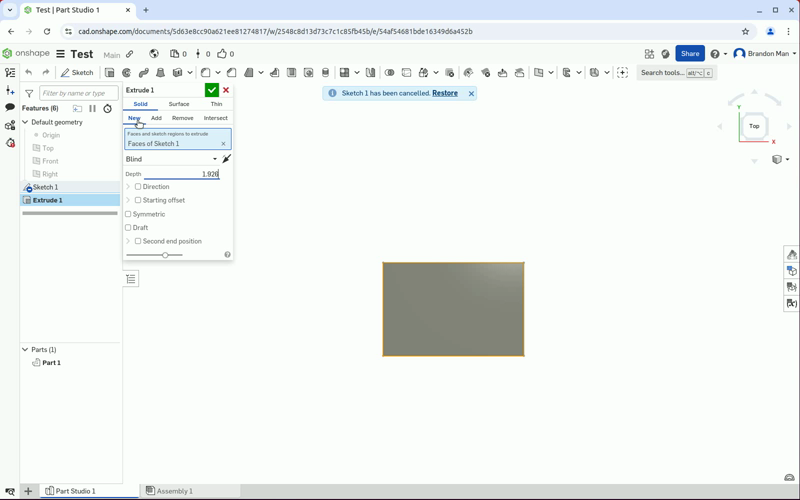
key(enter)
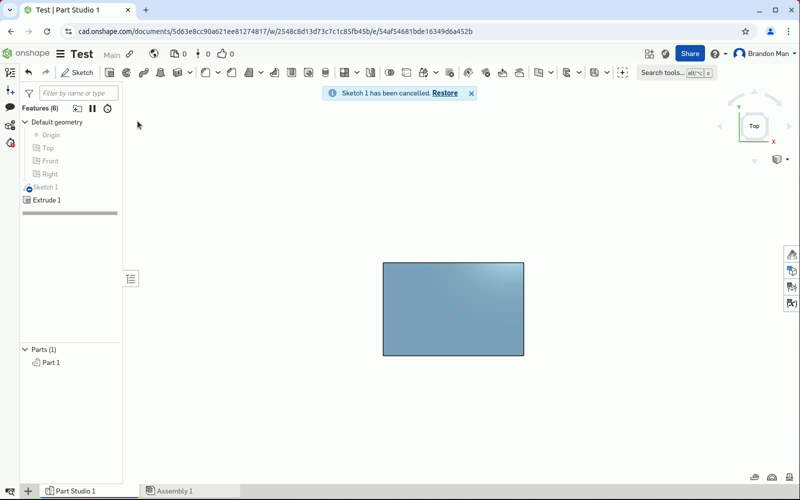
key(shift+h)
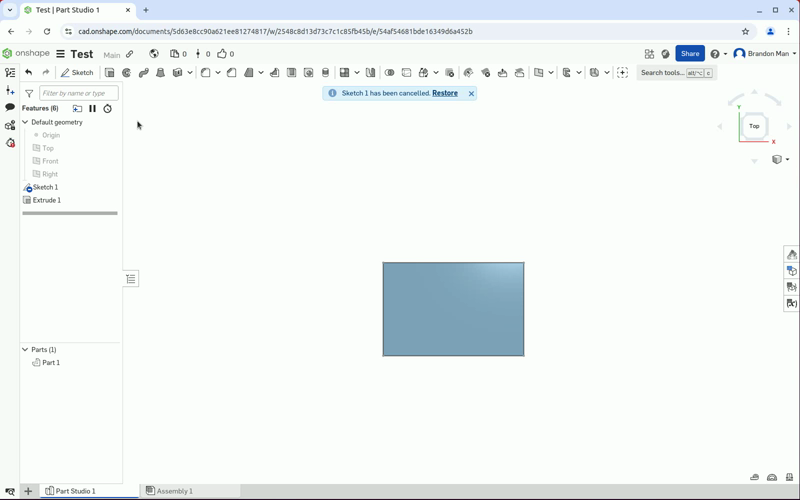
key(shift+h)
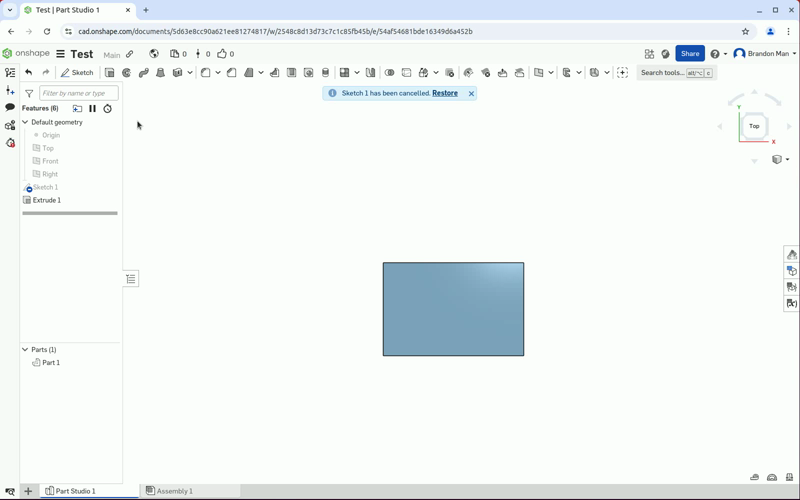
mouse_move(73, 189)
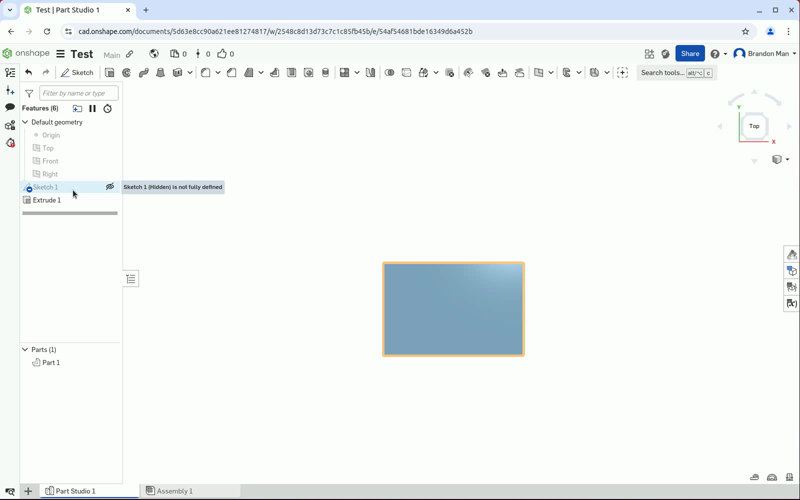
click(73, 189)
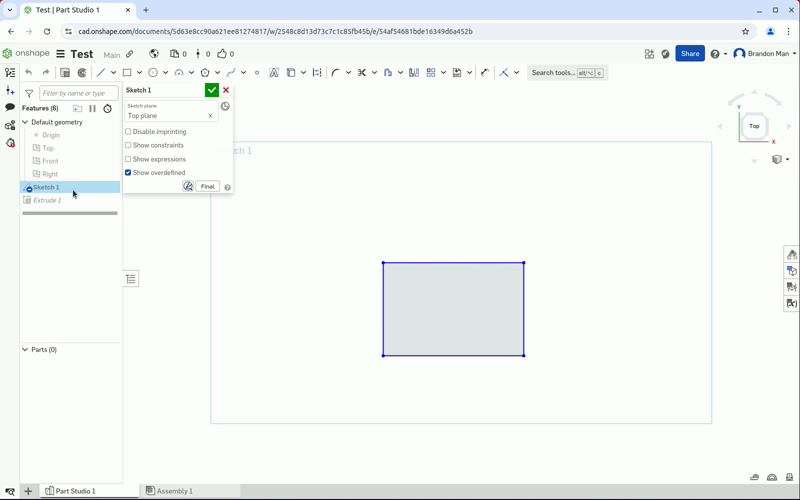
mouse_move(229, 92)
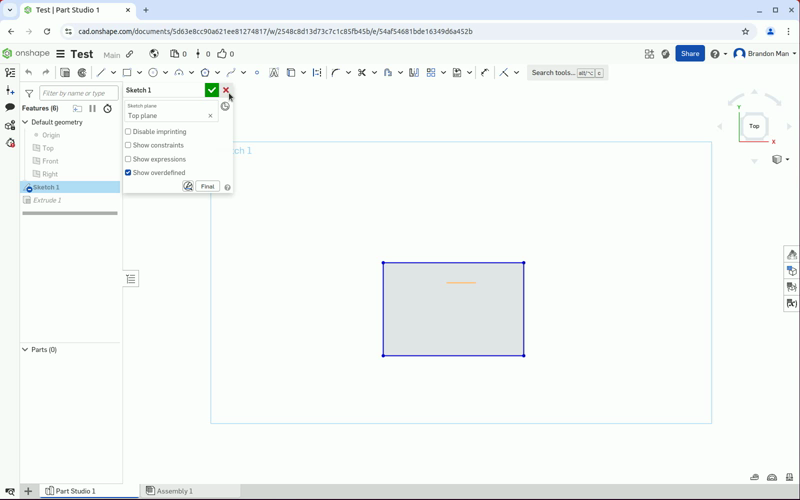
click(229, 92)
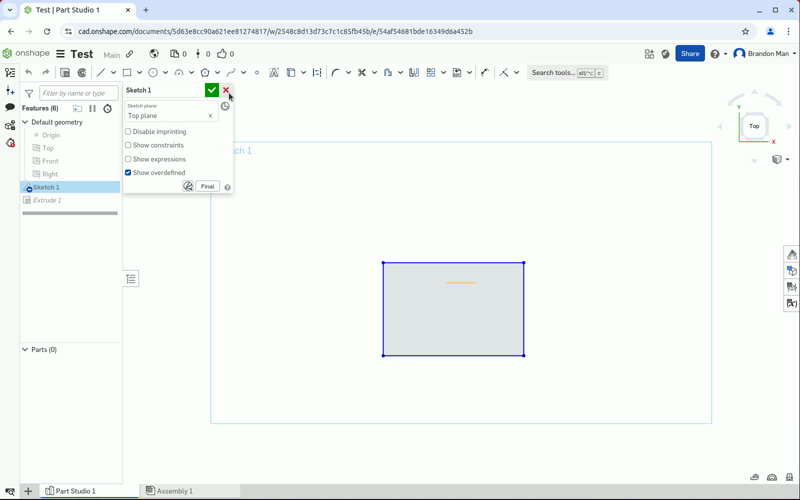
key(shift+s)
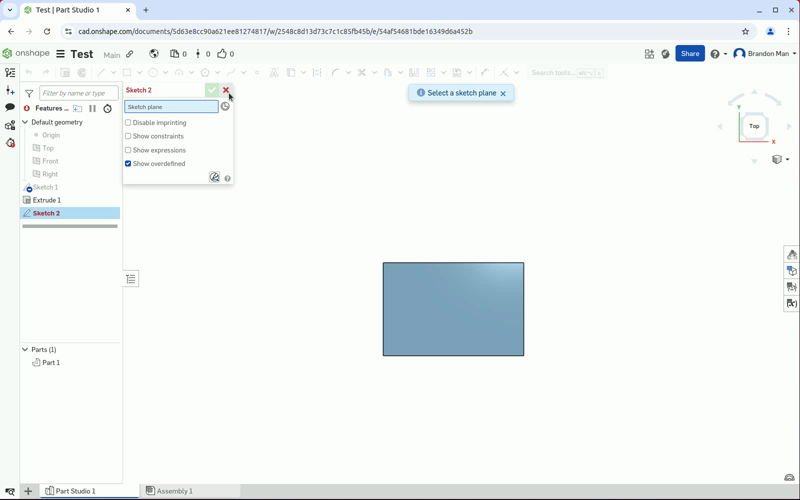
mouse_move(73, 150)
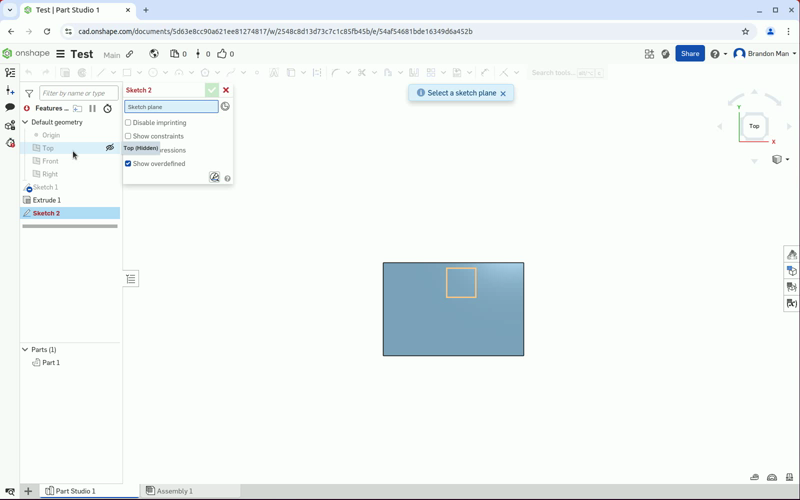
click(73, 150)
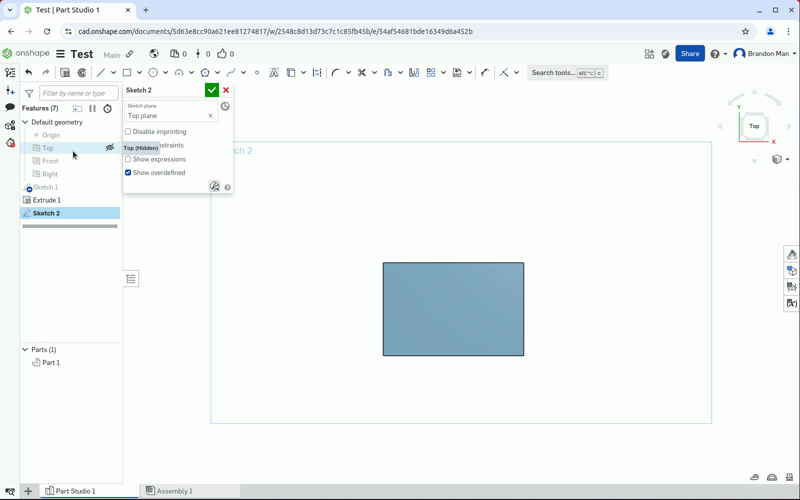
mouse_move(73, 352)
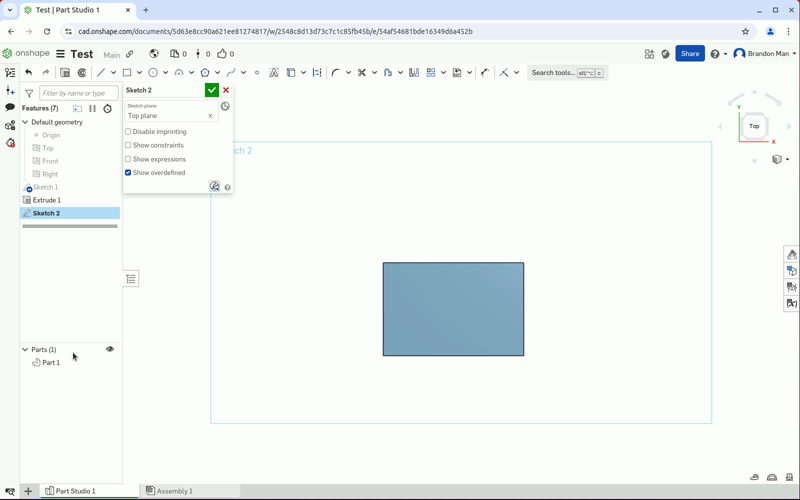
key(y)
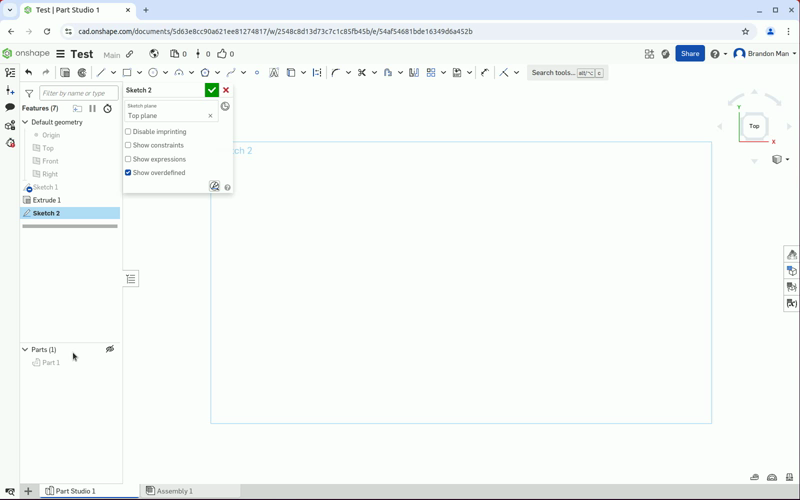
key(l)
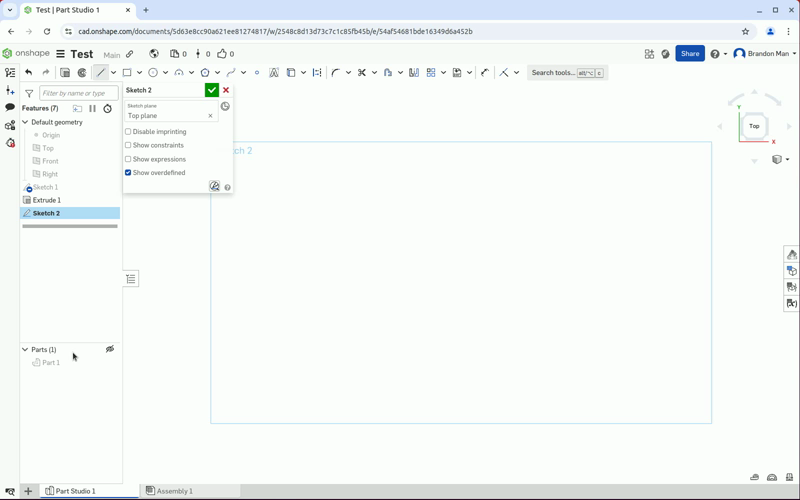
key_down(shift)
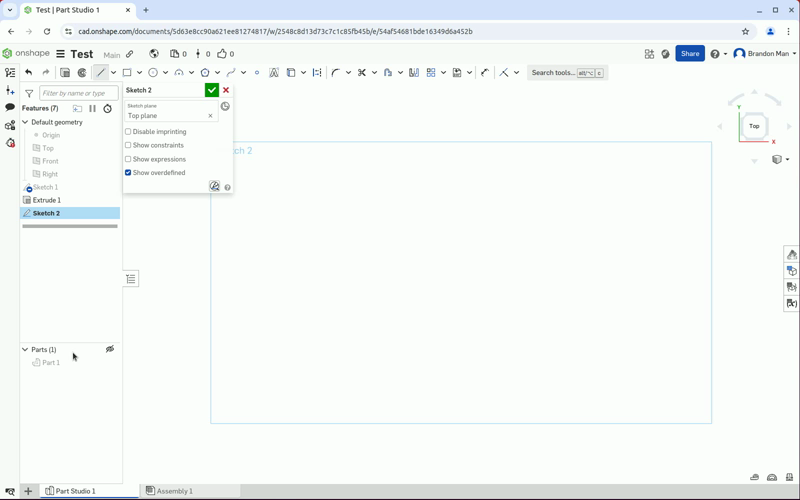
mouse_move(383, 261)
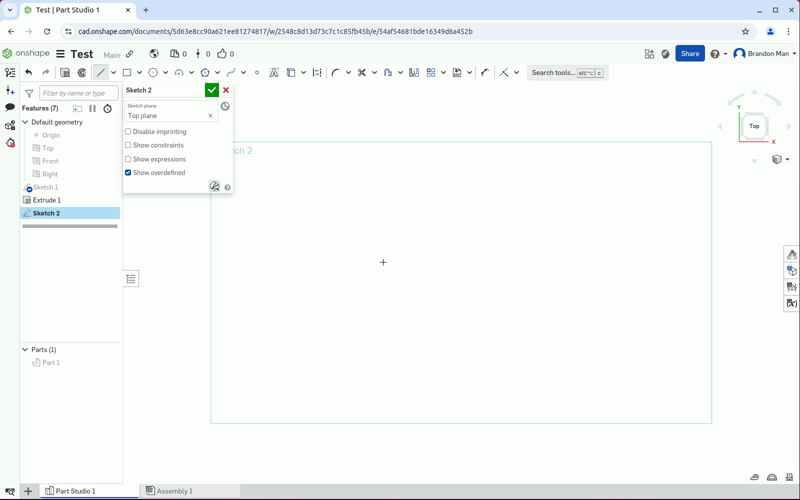
click(383, 261)
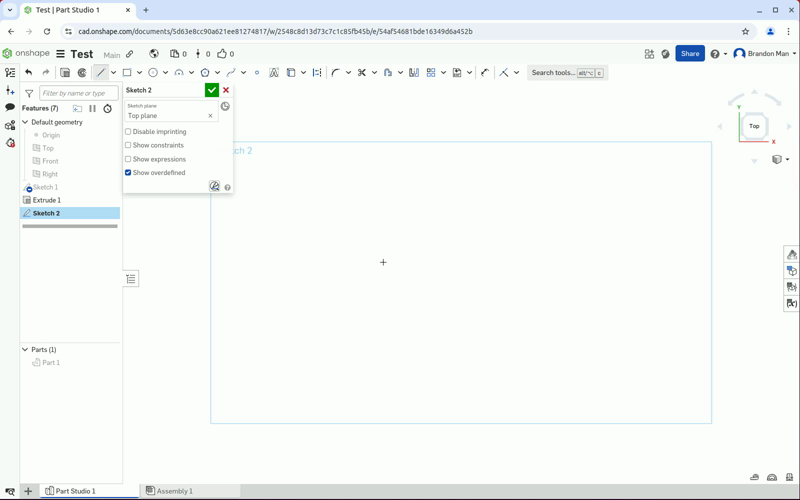
key_up(shift)
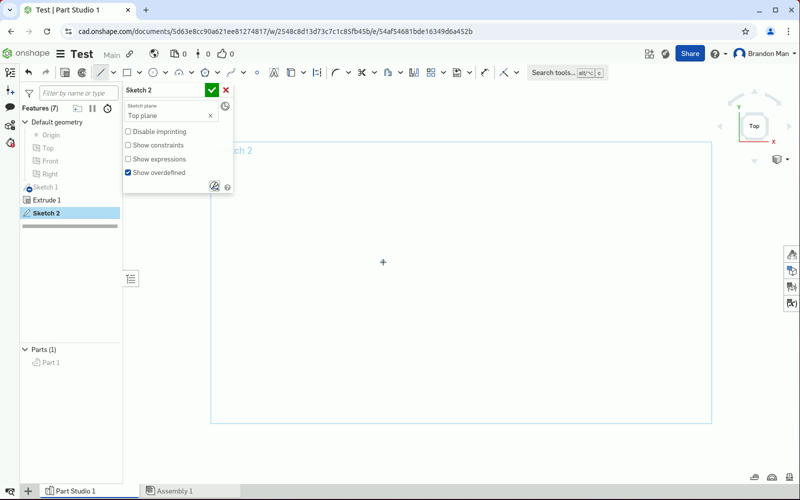
key_down(shift)
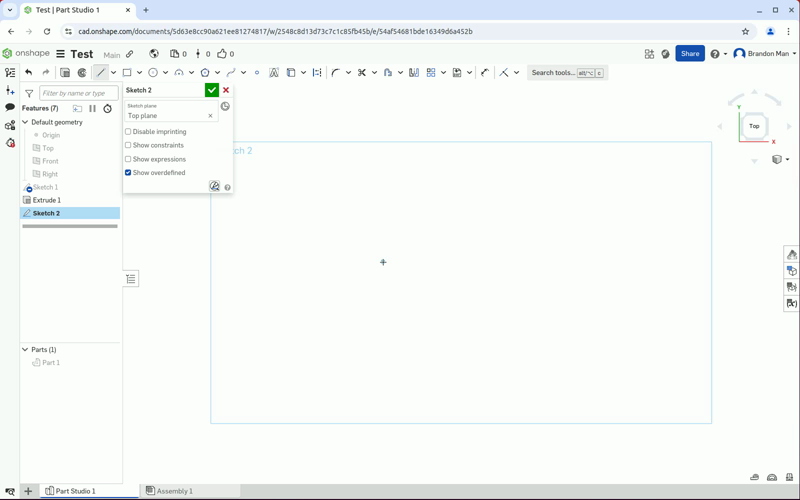
mouse_move(523, 261)
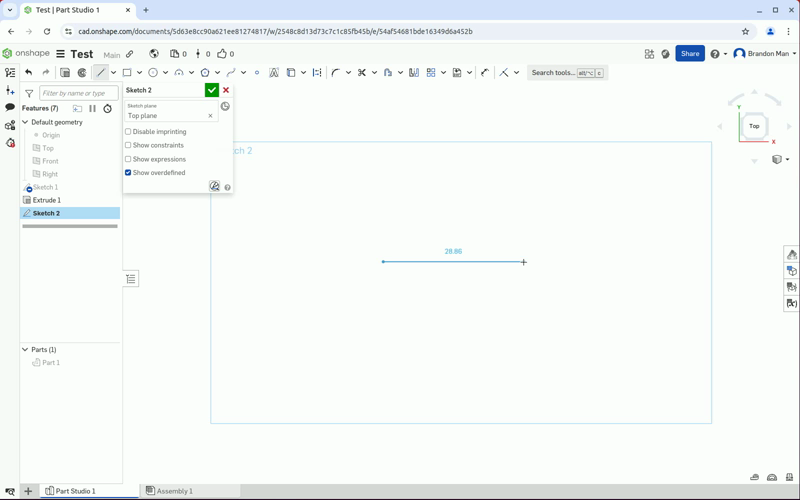
click(523, 261)
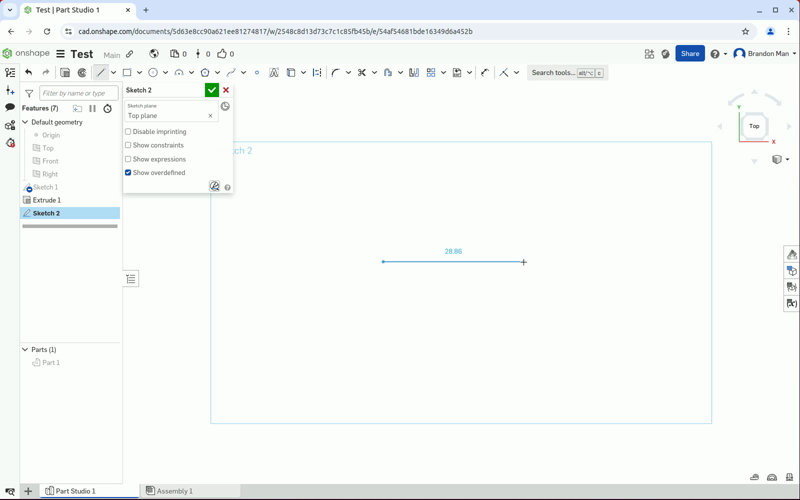
key_up(shift)
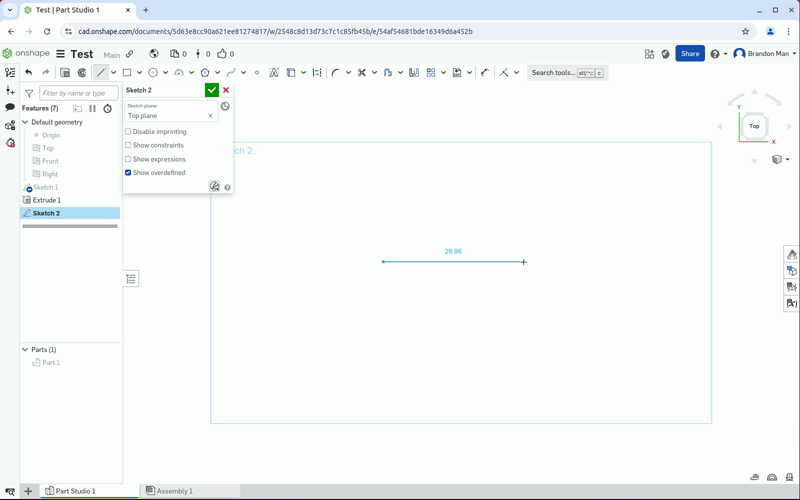
key_down(shift)
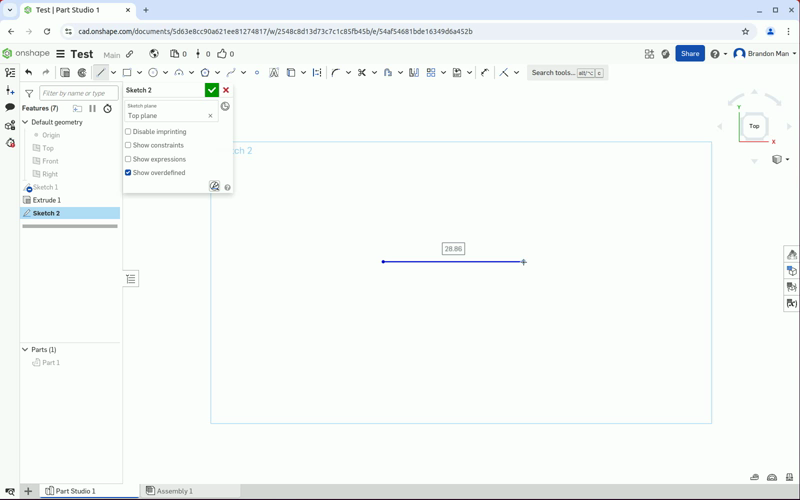
mouse_move(553, 261)
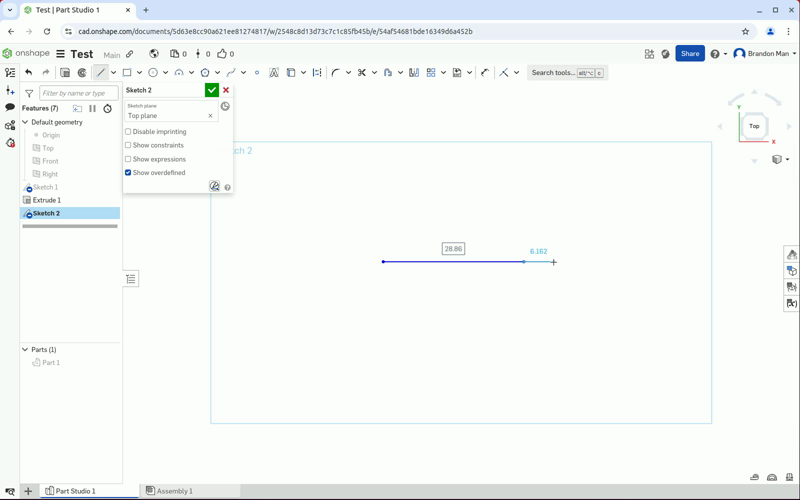
mouse_move(523, 257)
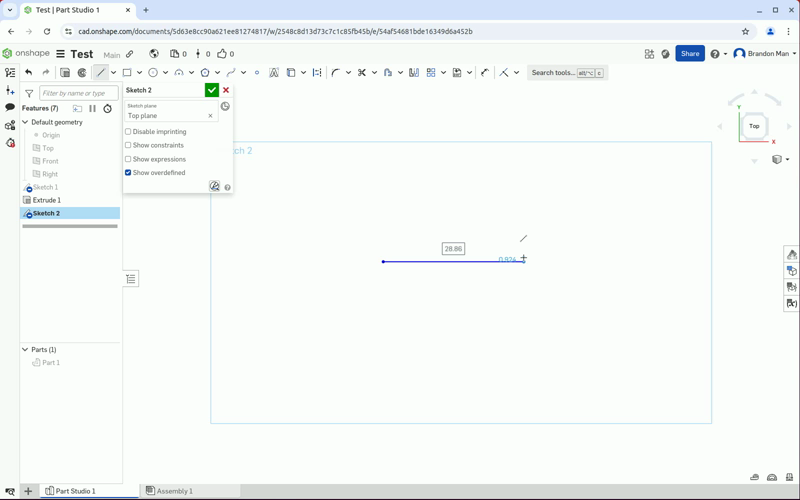
scroll(6)
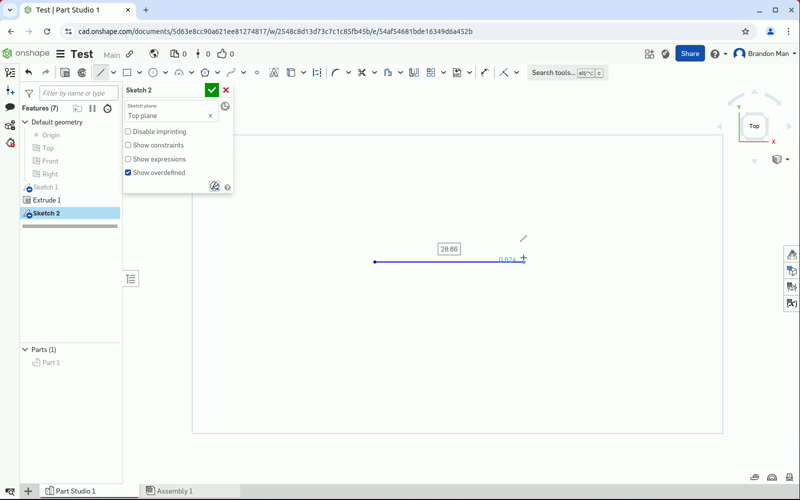
scroll(6)
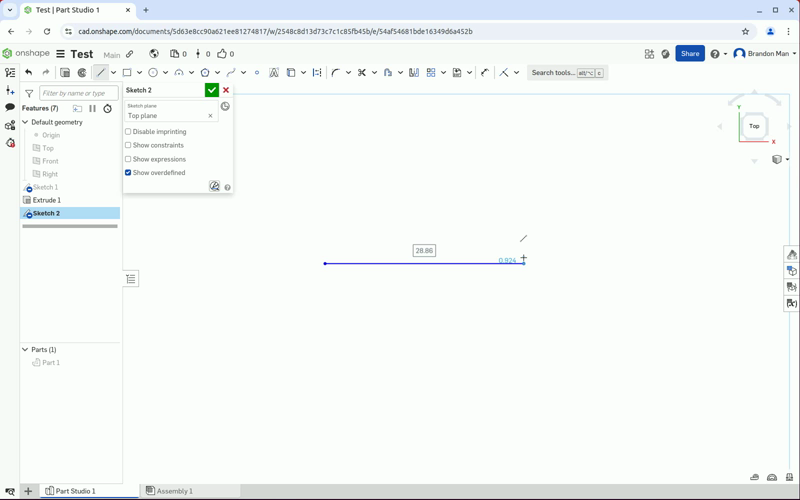
scroll(6)
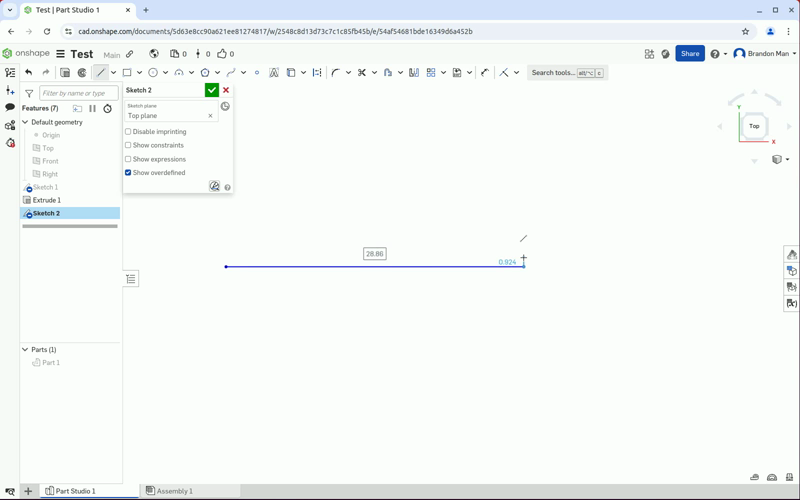
scroll(6)
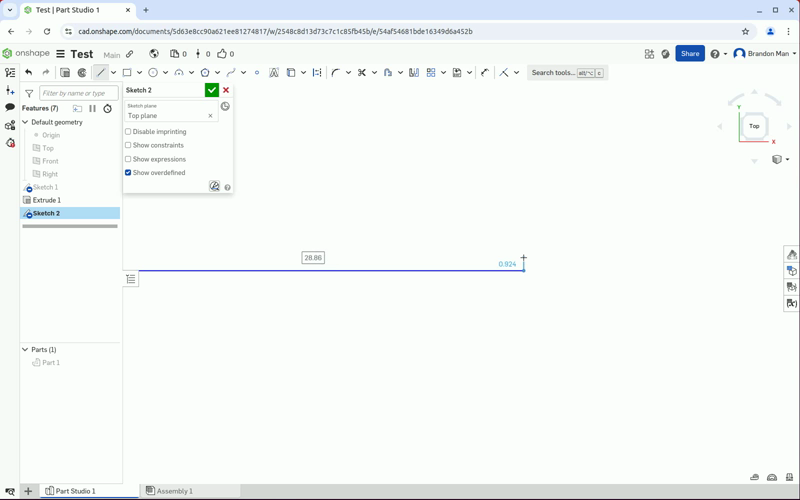
scroll(6)
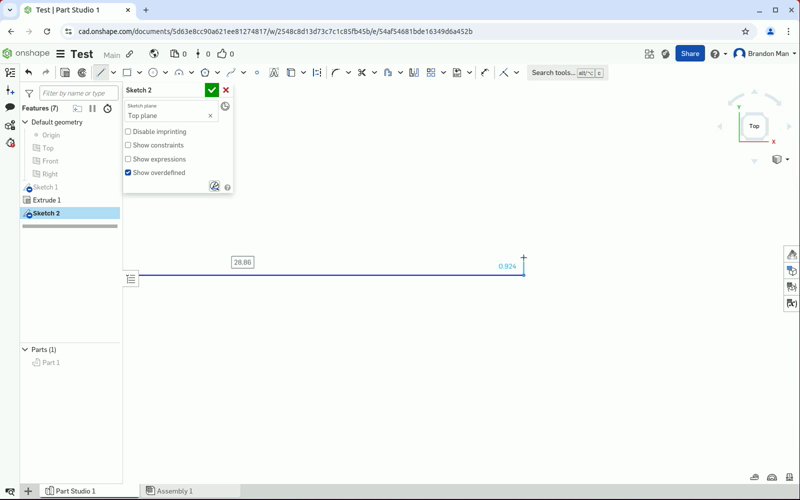
scroll(6)
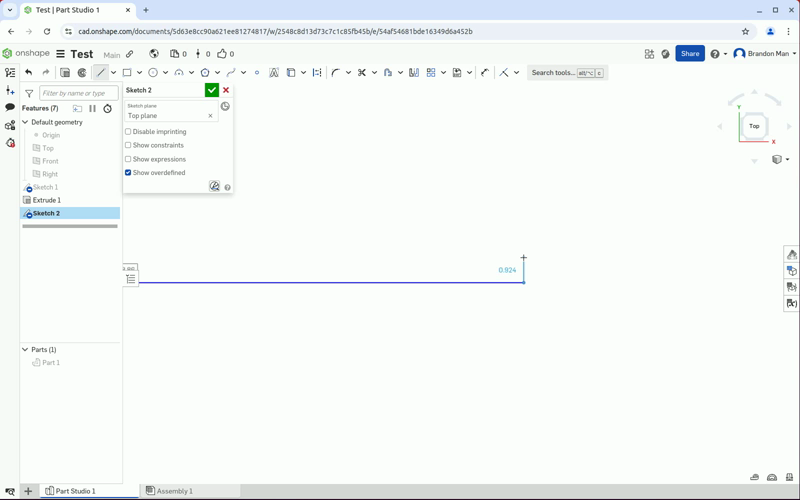
scroll(6)
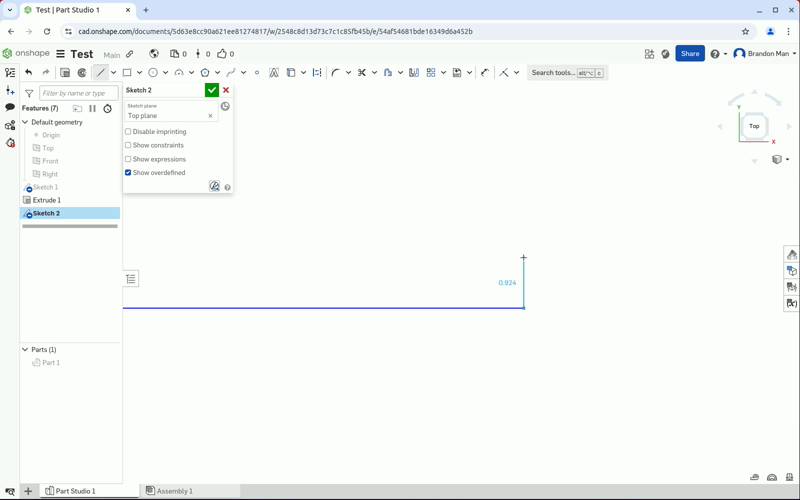
click(523, 257)
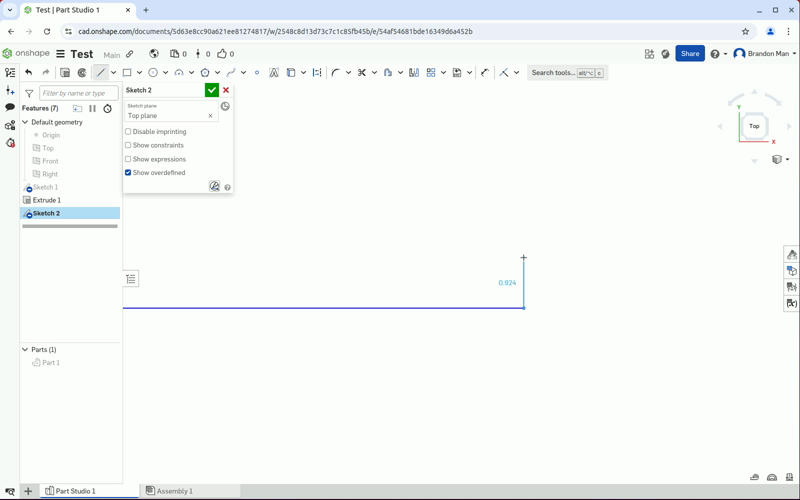
scroll(-6)
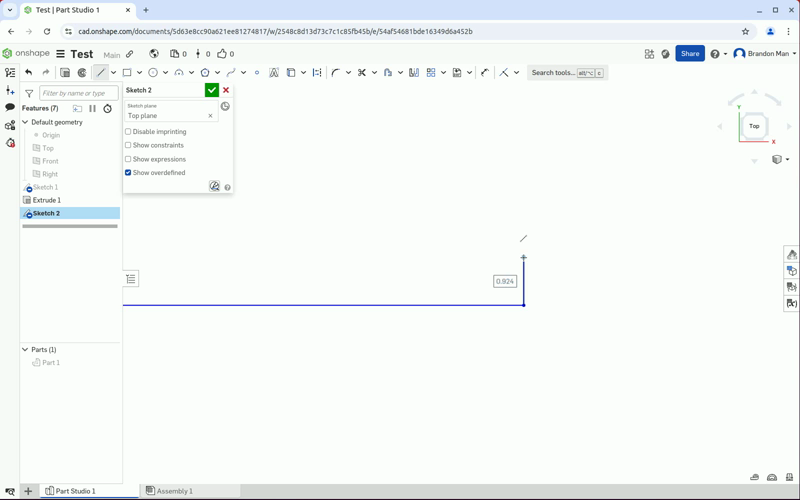
scroll(-6)
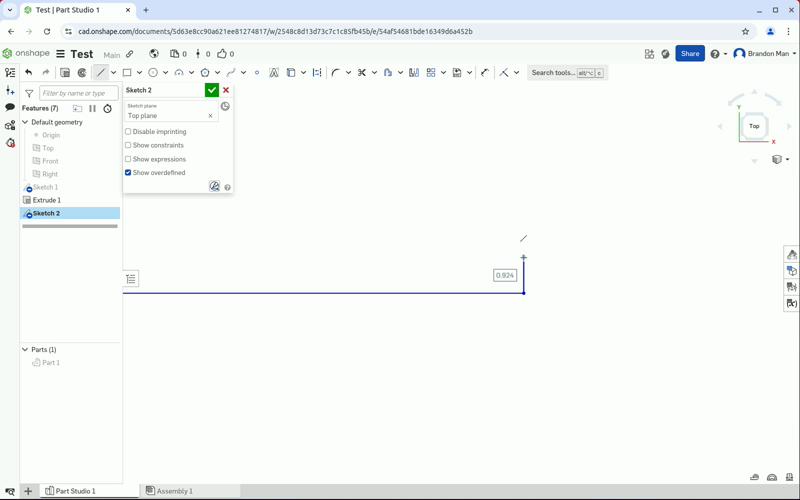
scroll(-6)
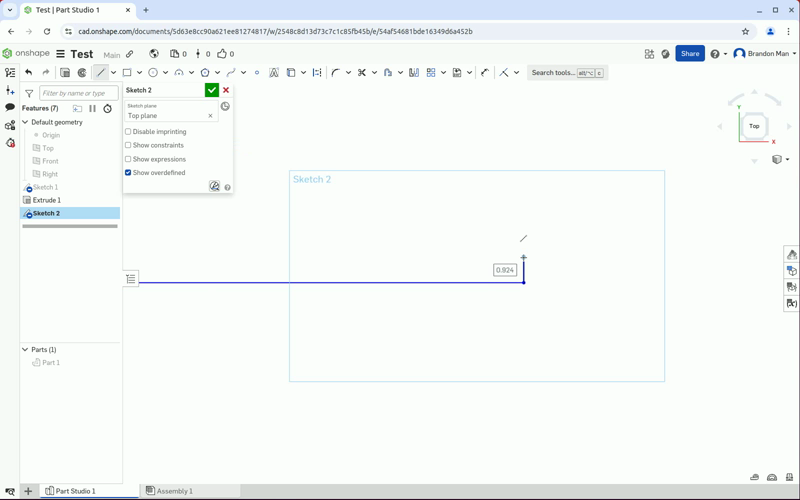
scroll(-6)
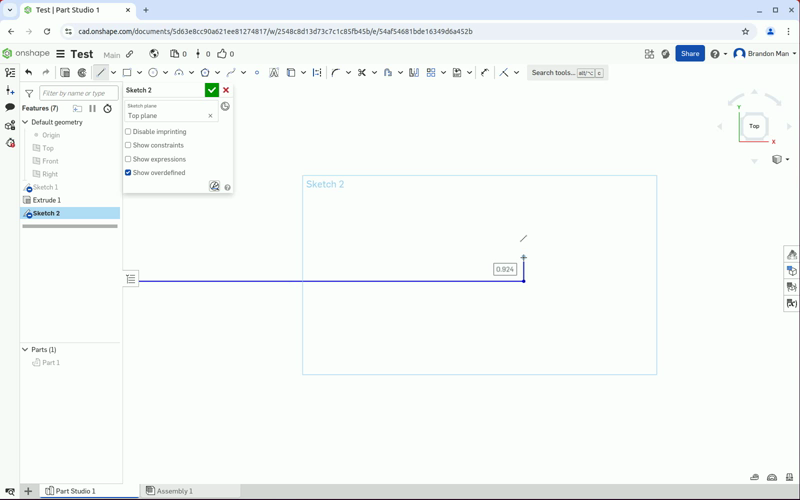
scroll(-6)
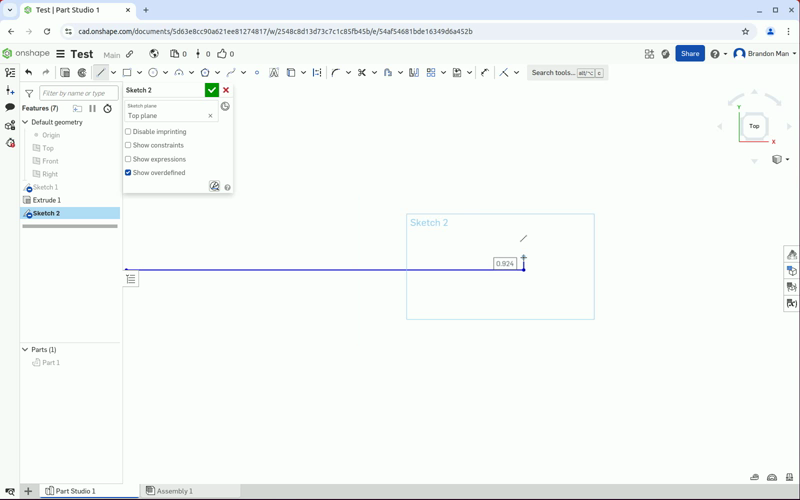
scroll(-6)
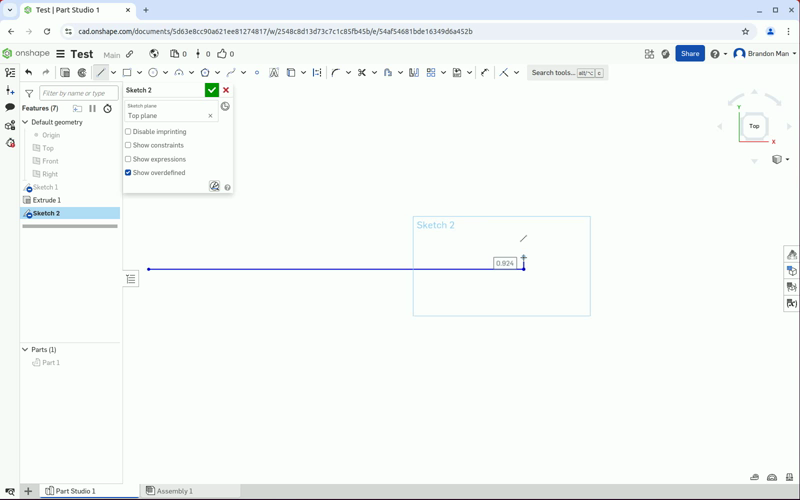
scroll(-6)
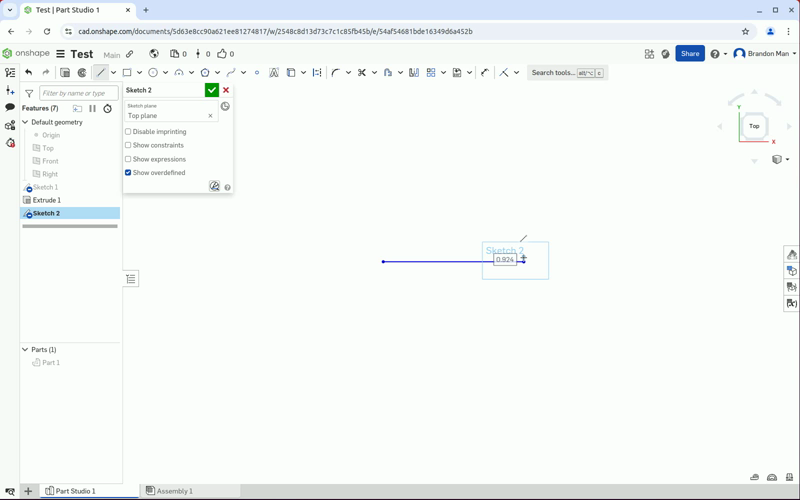
key_up(shift)
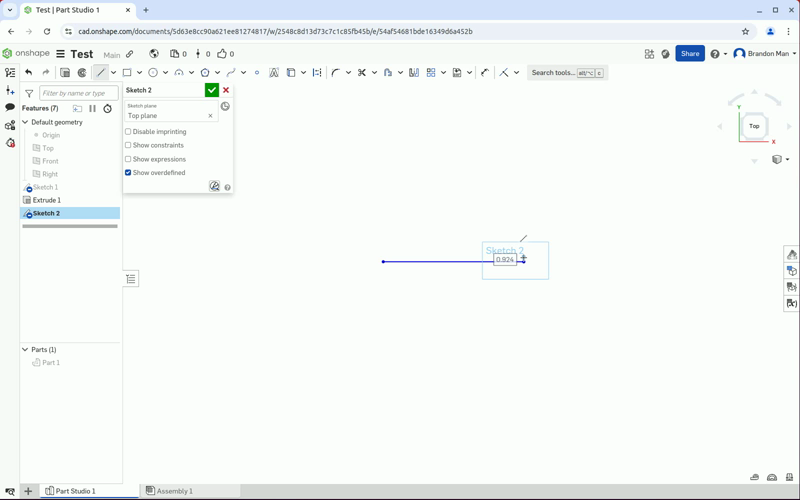
key_down(shift)
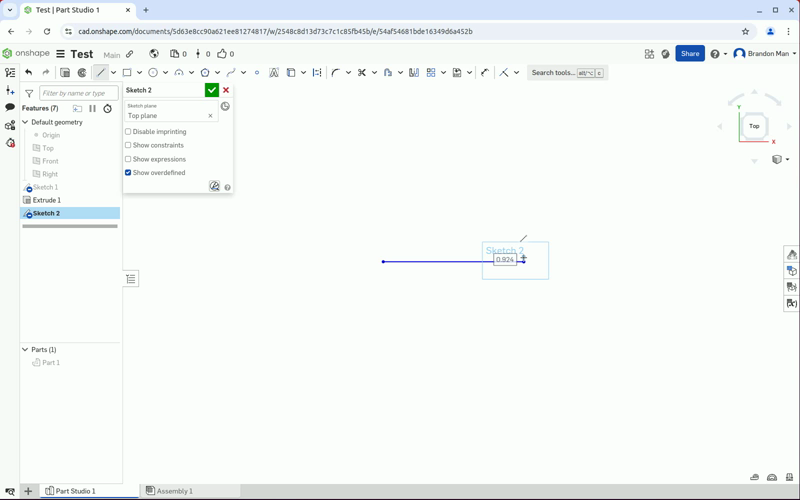
mouse_move(383, 257)
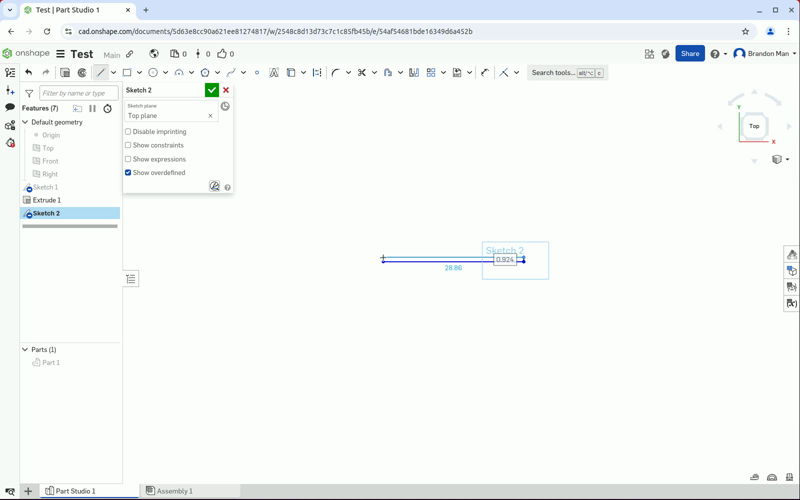
click(383, 257)
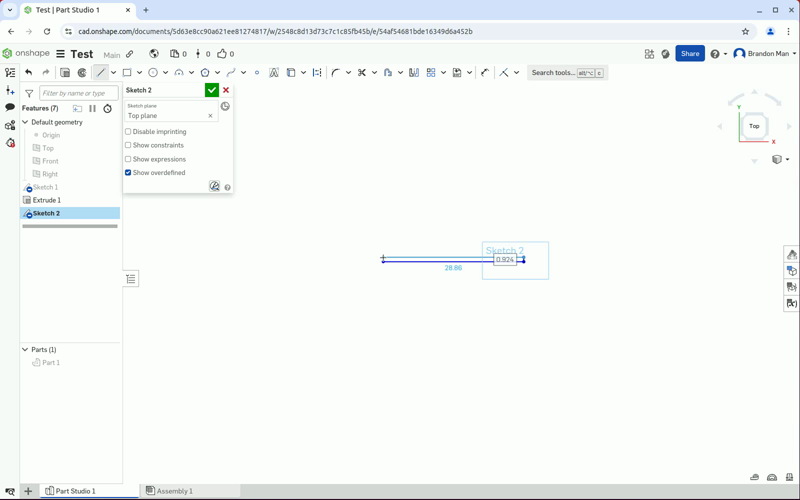
key_up(shift)
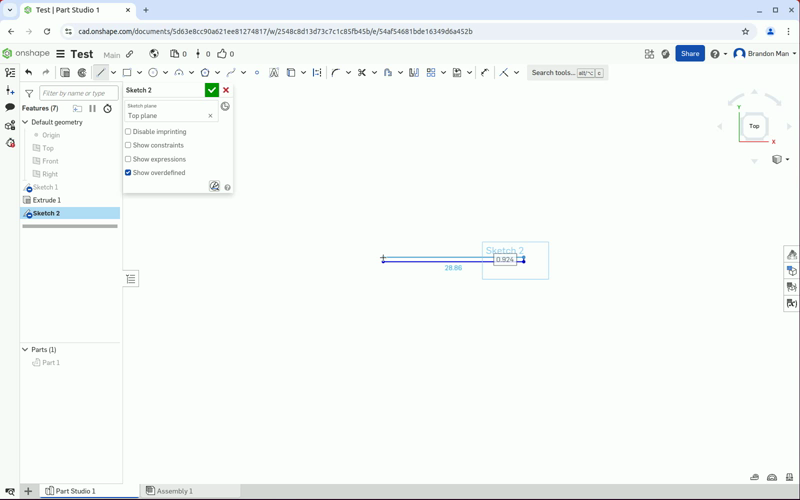
mouse_move(413, 257)
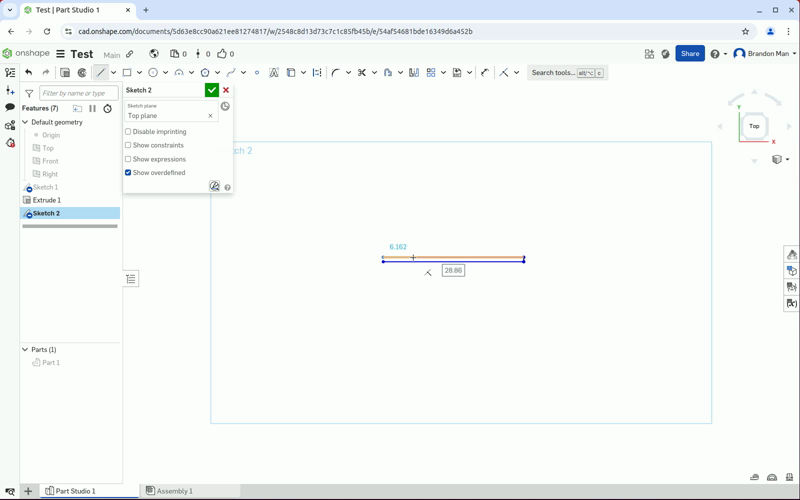
key_down(shift)
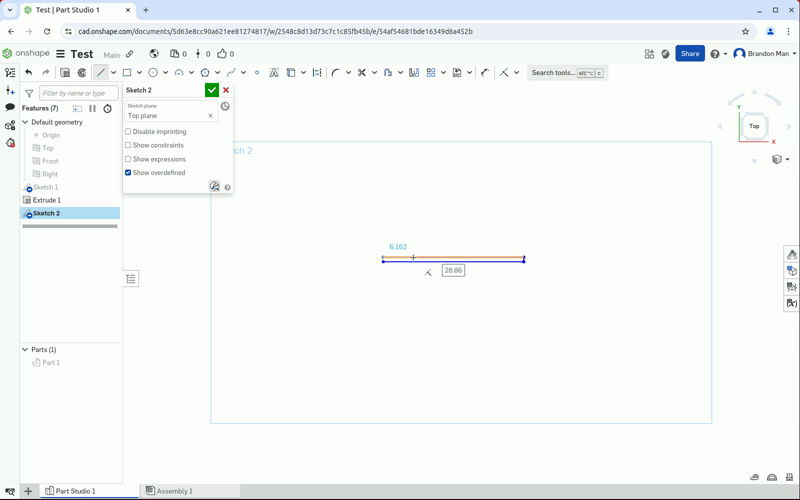
mouse_move(383, 261)
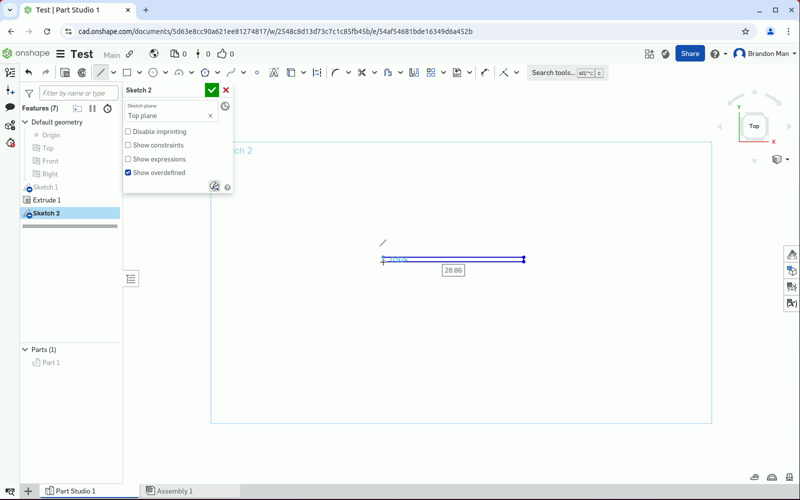
scroll(6)
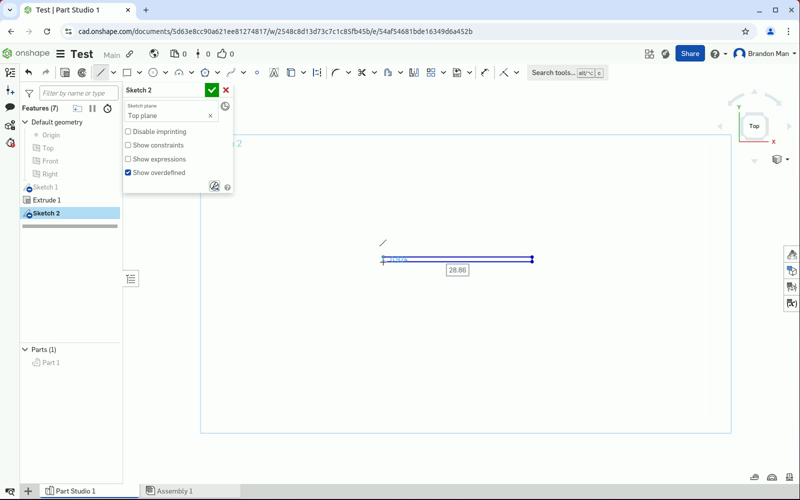
scroll(6)
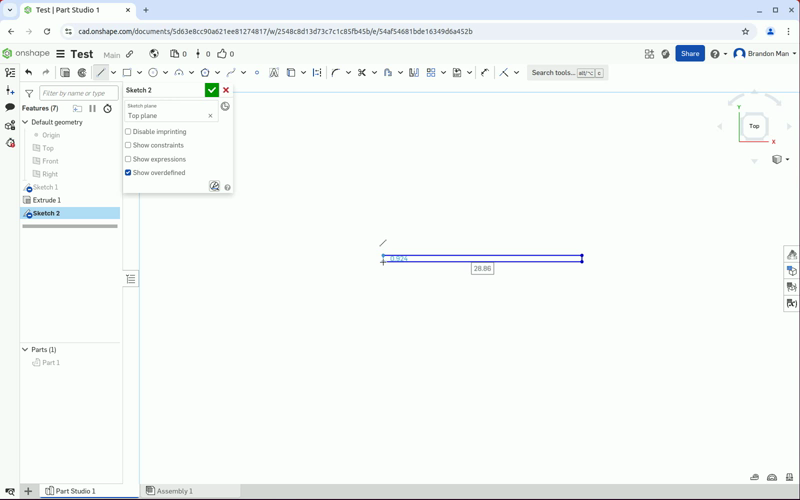
scroll(6)
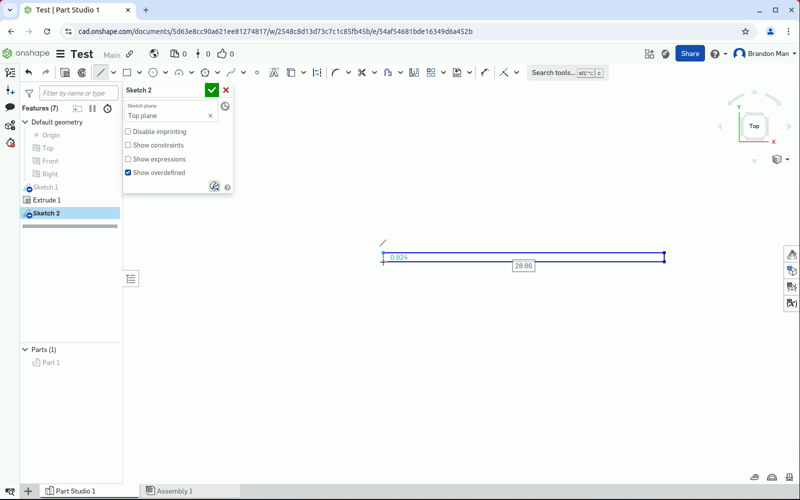
scroll(6)
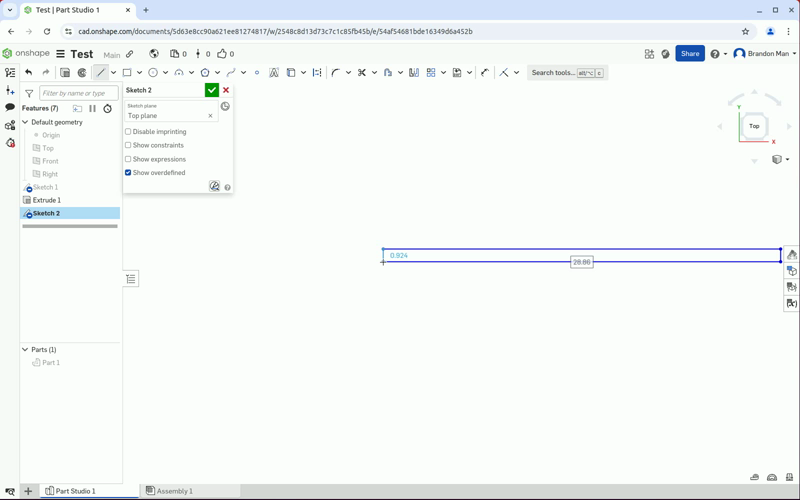
scroll(6)
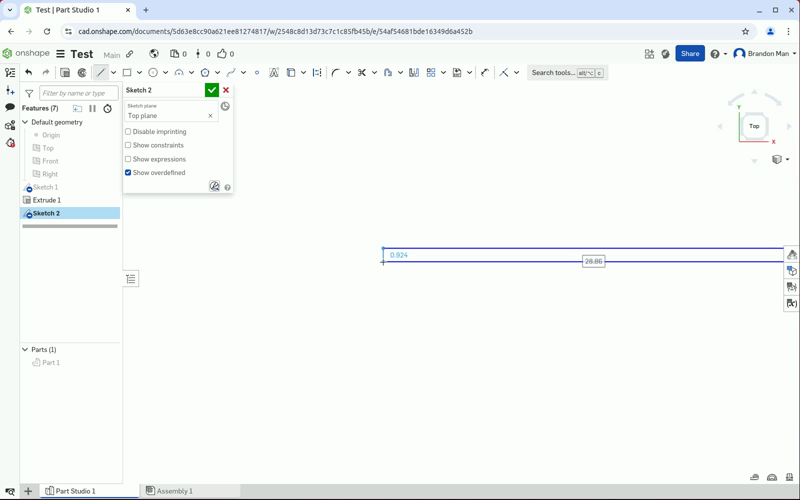
scroll(6)
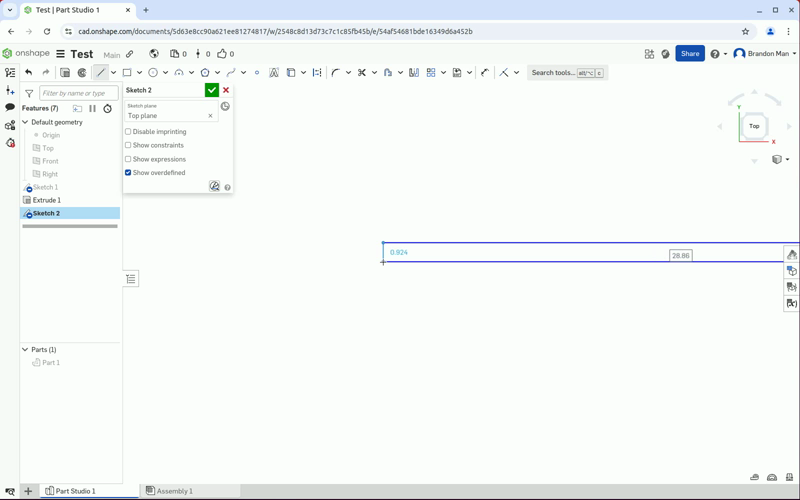
scroll(6)
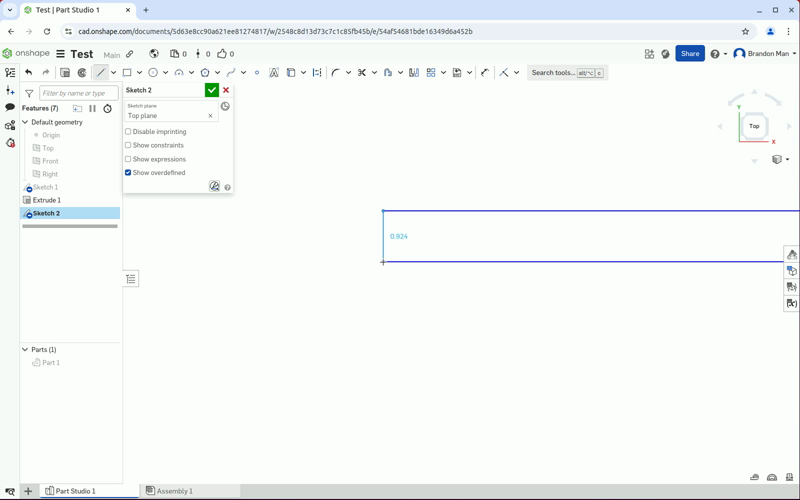
key_up(shift)
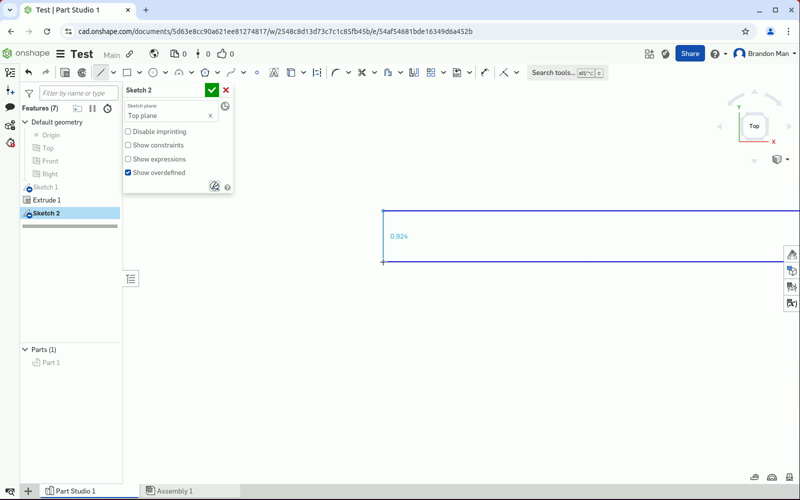
click(383, 261)
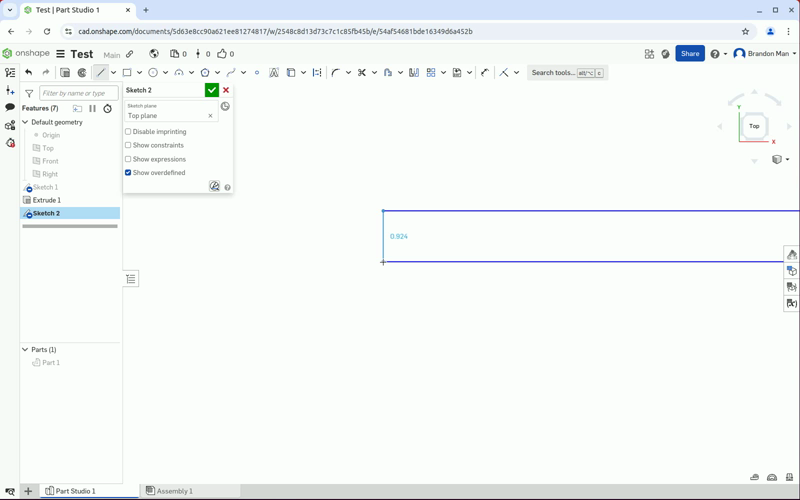
scroll(-6)
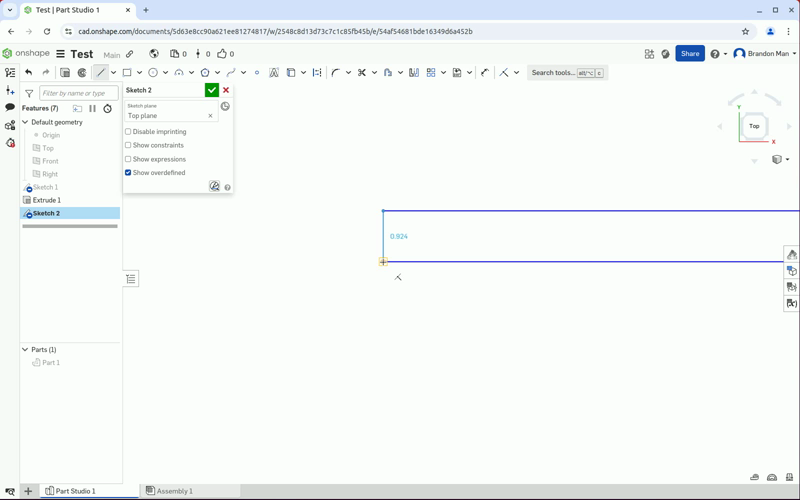
scroll(-6)
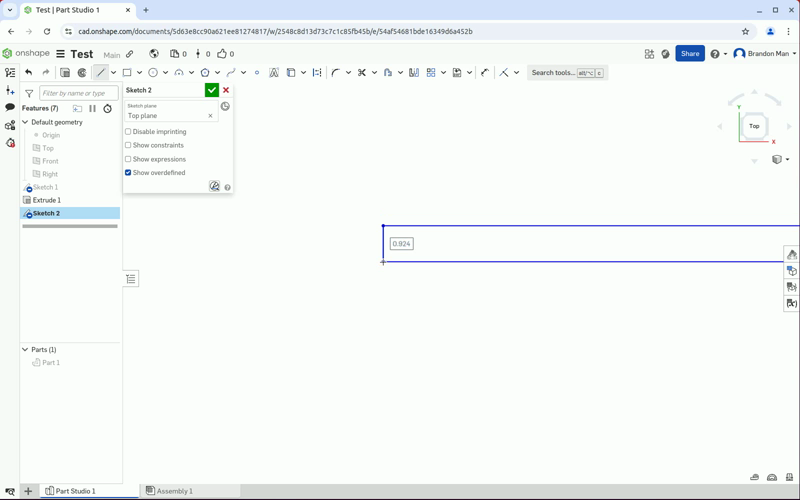
scroll(-6)
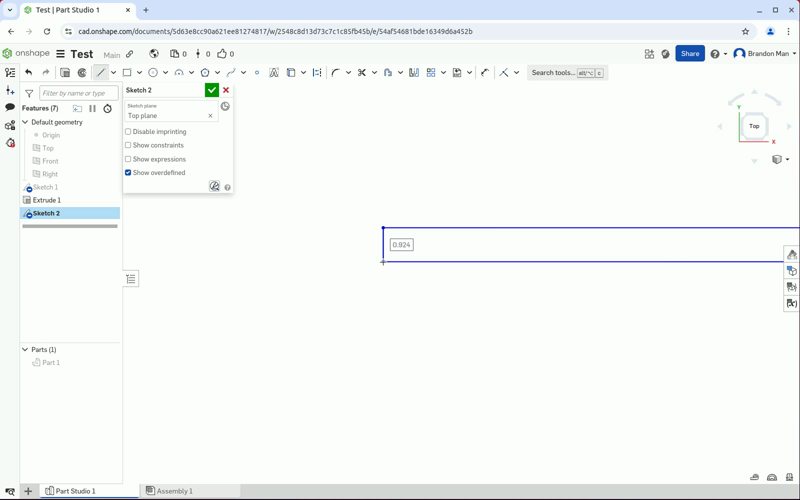
scroll(-6)
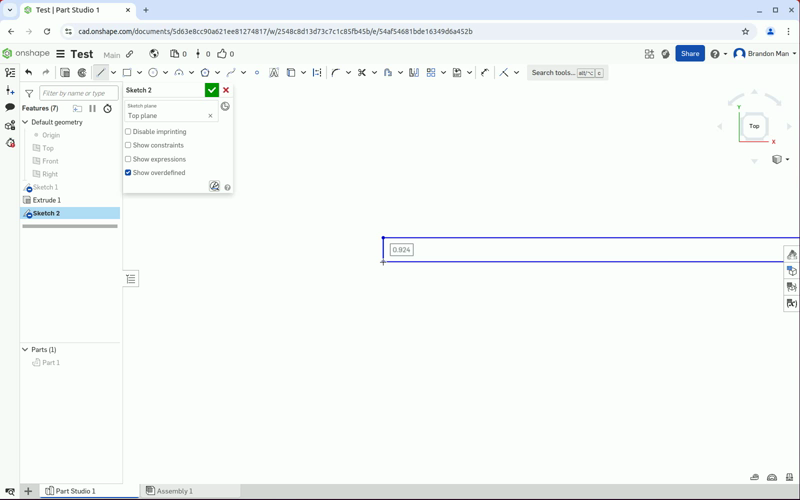
scroll(-6)
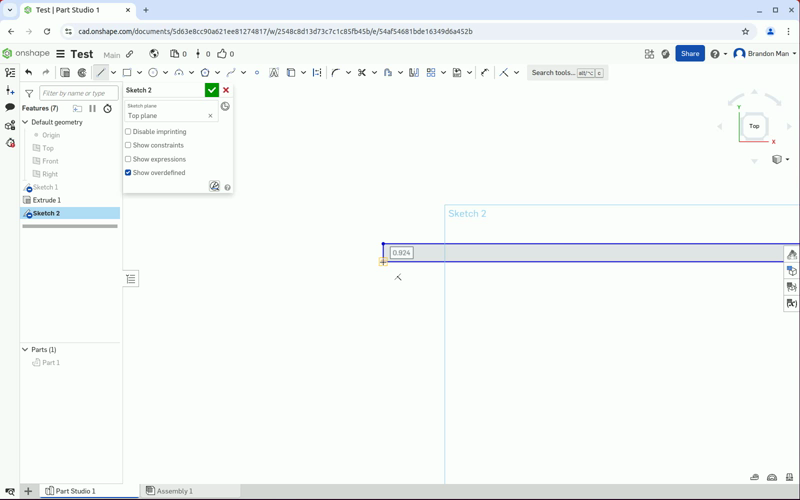
scroll(-6)
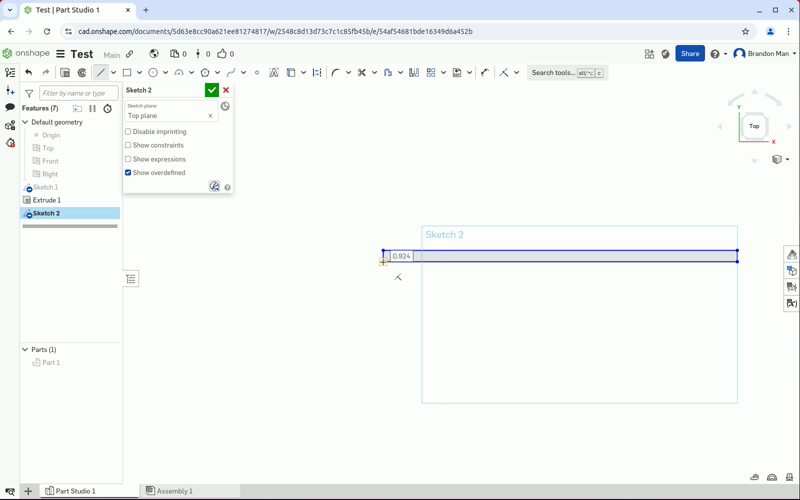
scroll(-6)
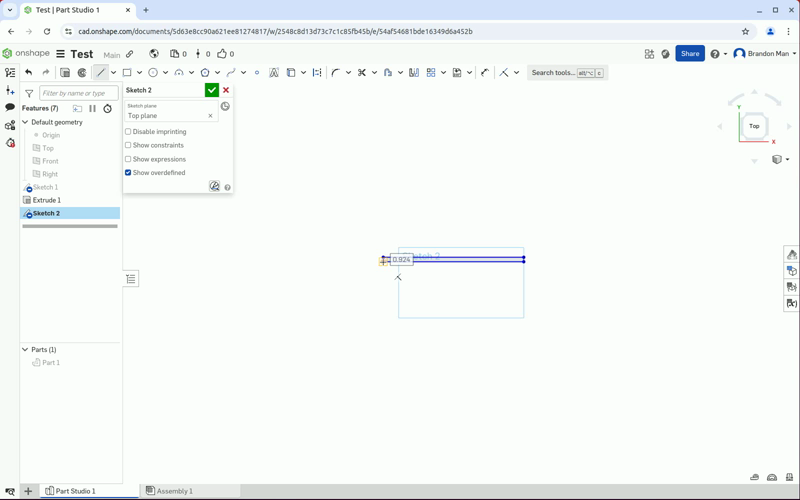
key(esc)
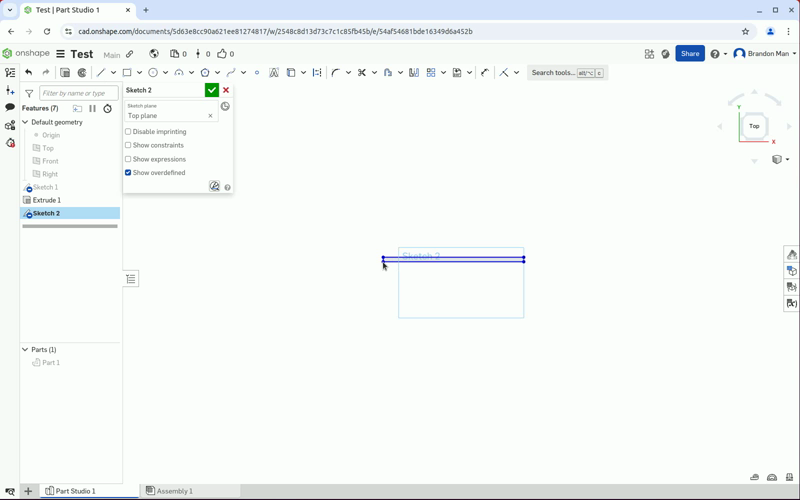
mouse_move(507, 257)
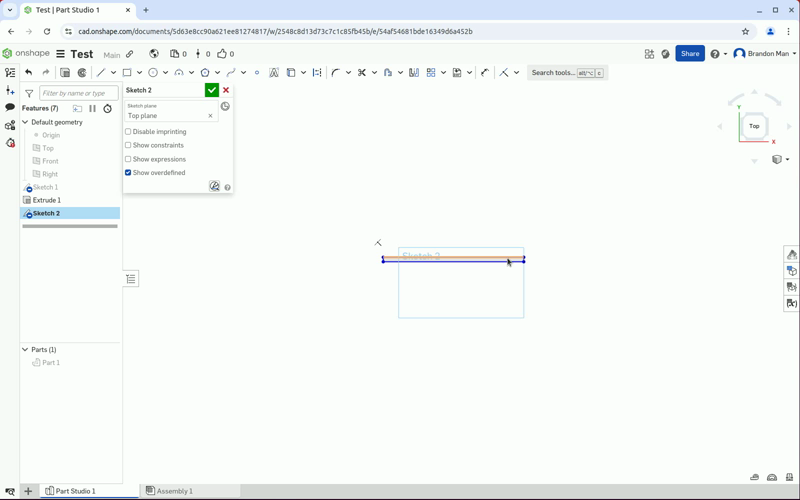
scroll(6)
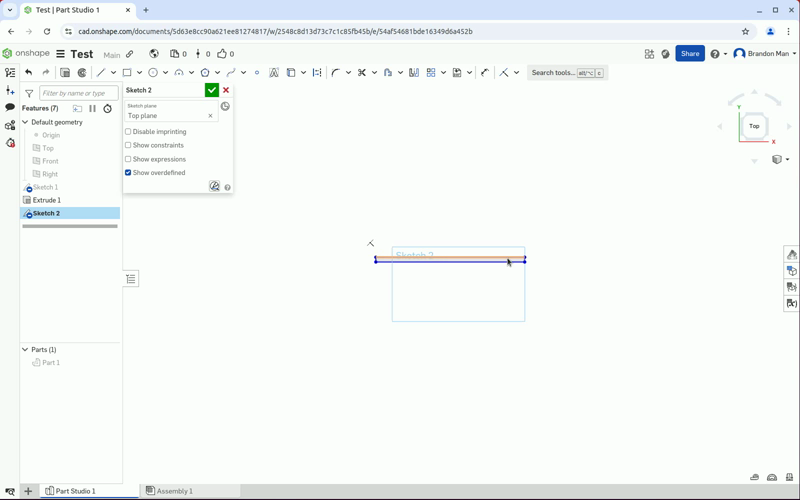
scroll(6)
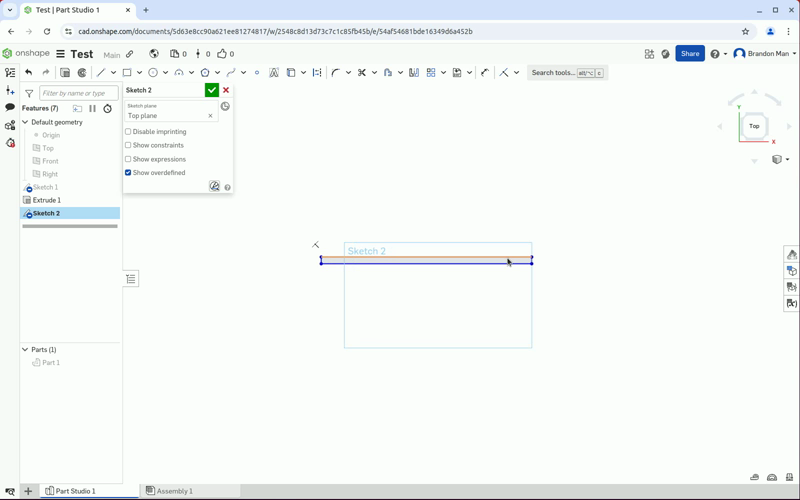
scroll(6)
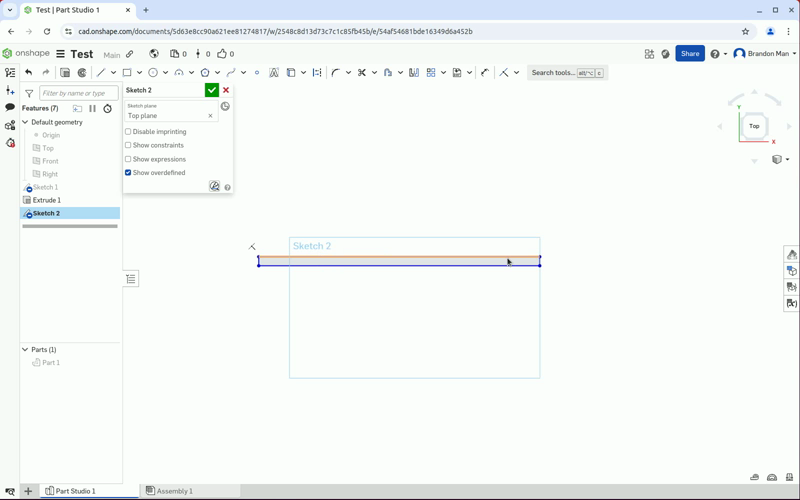
scroll(6)
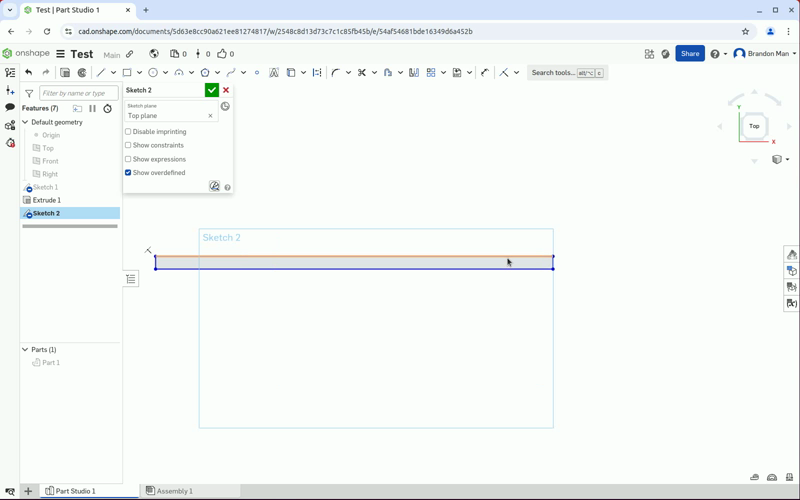
scroll(6)
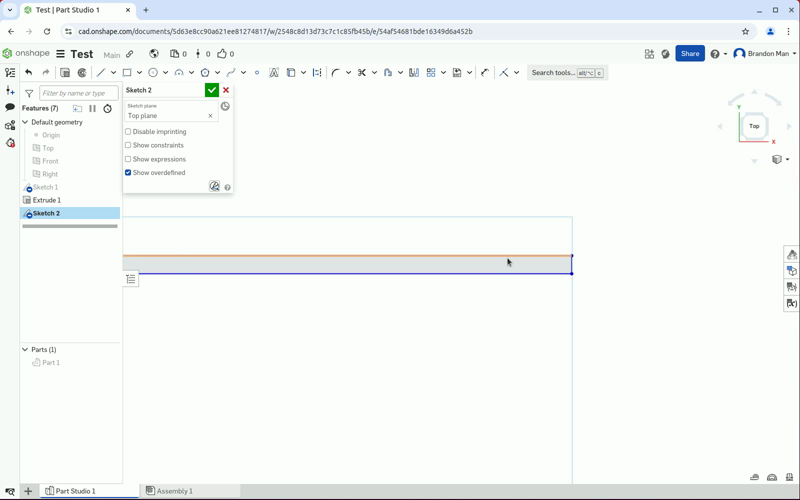
scroll(6)
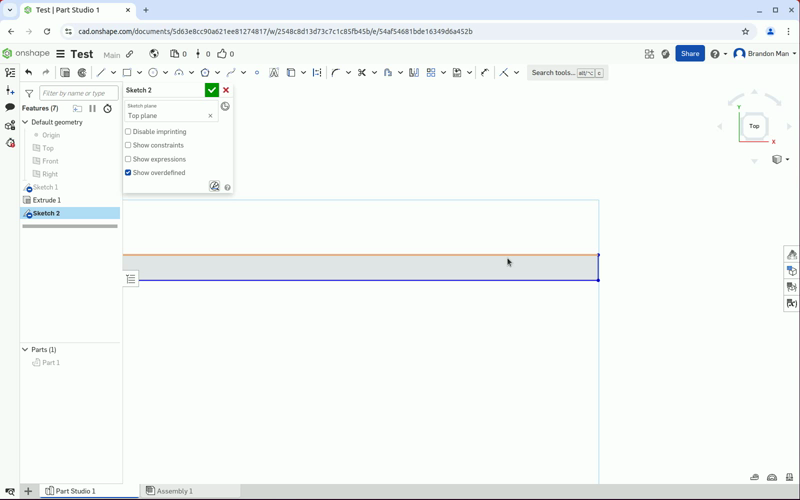
scroll(6)
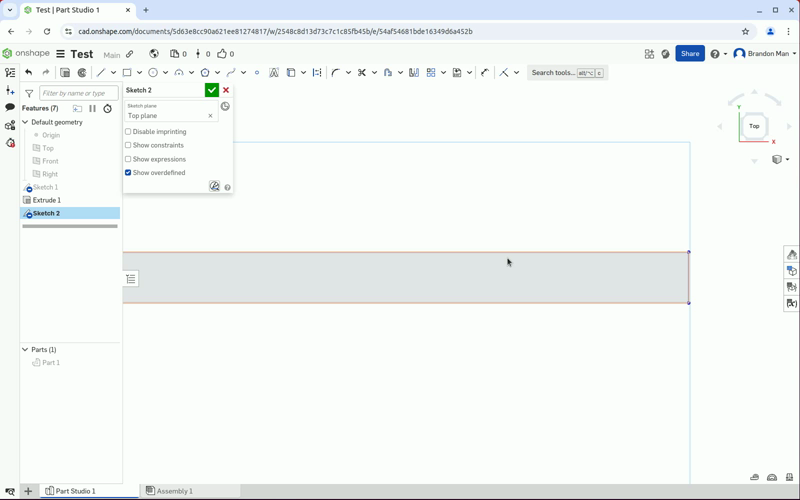
click(507, 257)
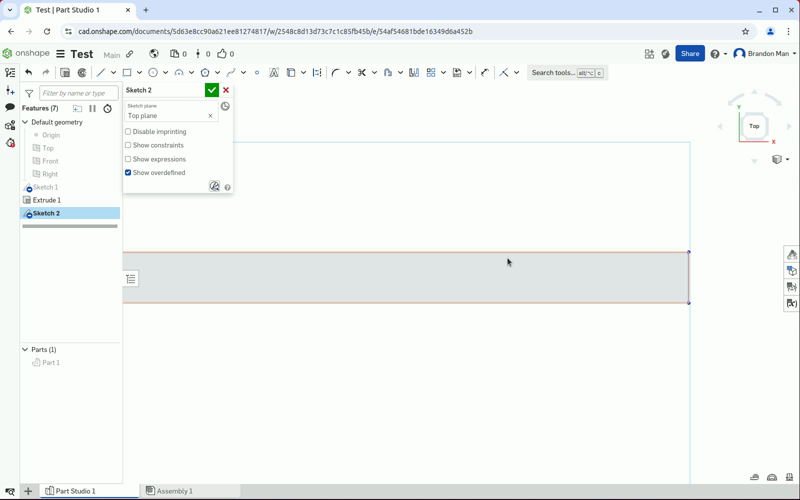
scroll(-6)
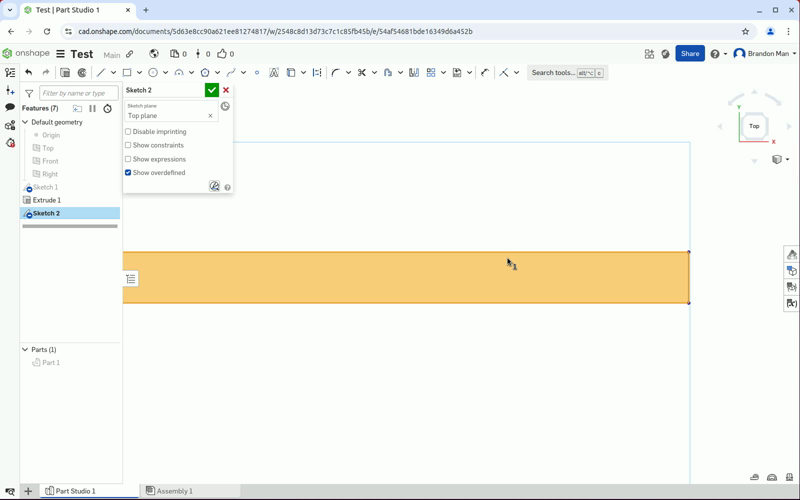
scroll(-6)
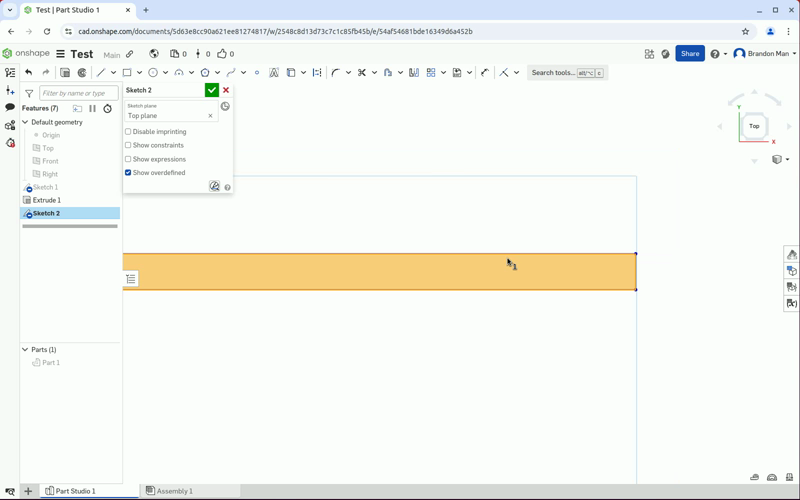
scroll(-6)
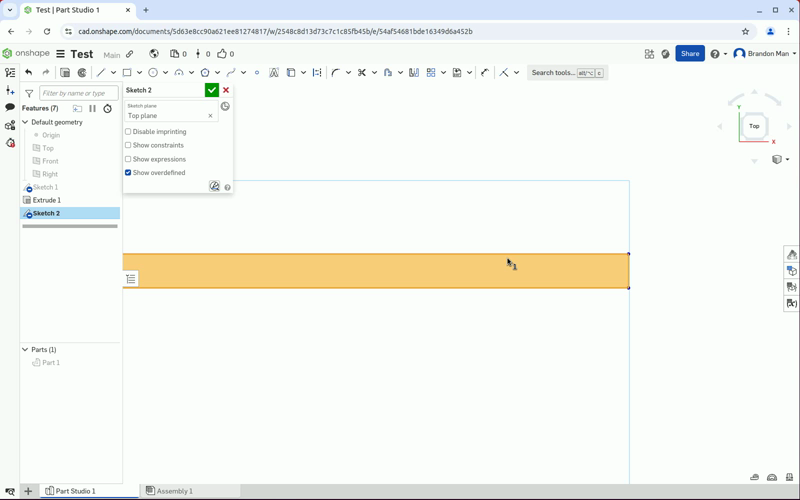
scroll(-6)
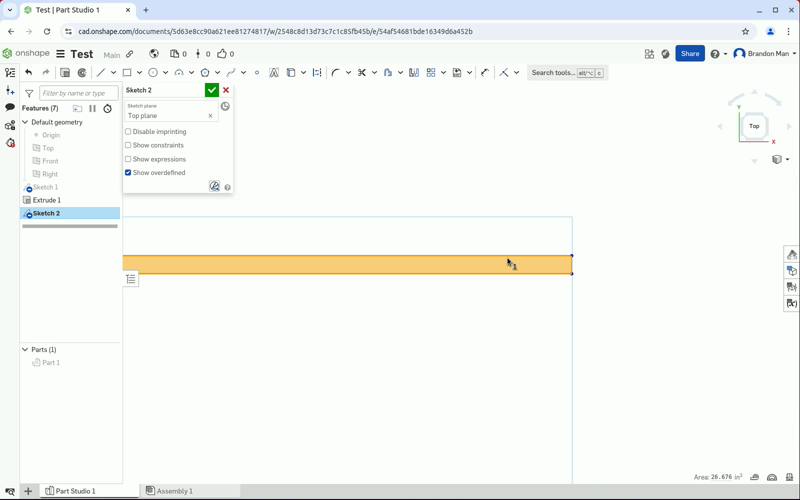
scroll(-6)
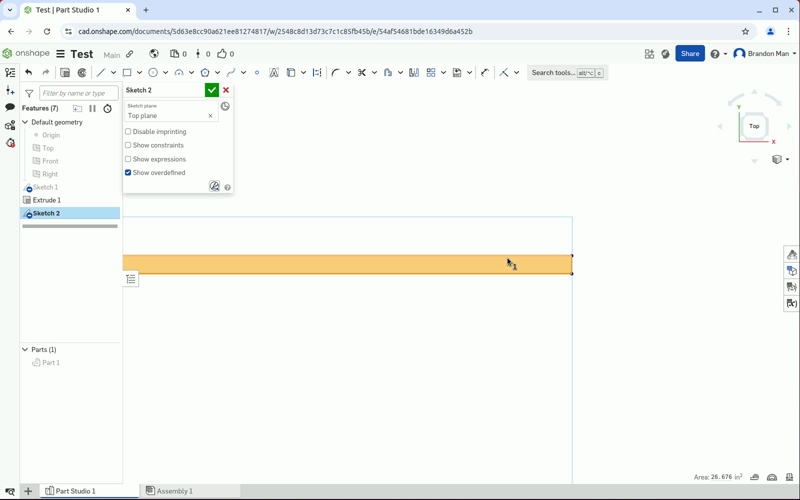
scroll(-6)
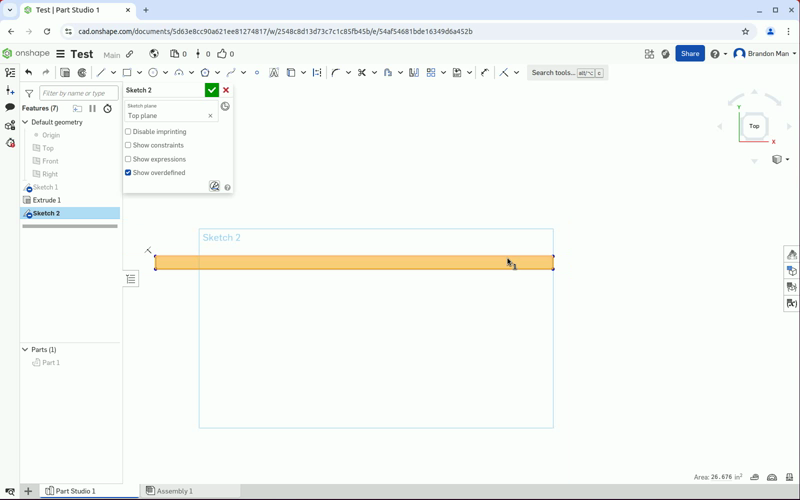
scroll(-6)
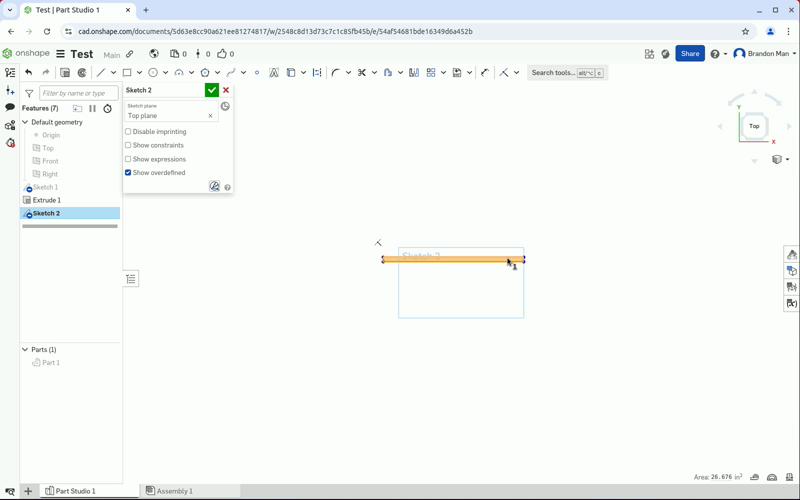
mouse_move(73, 352)
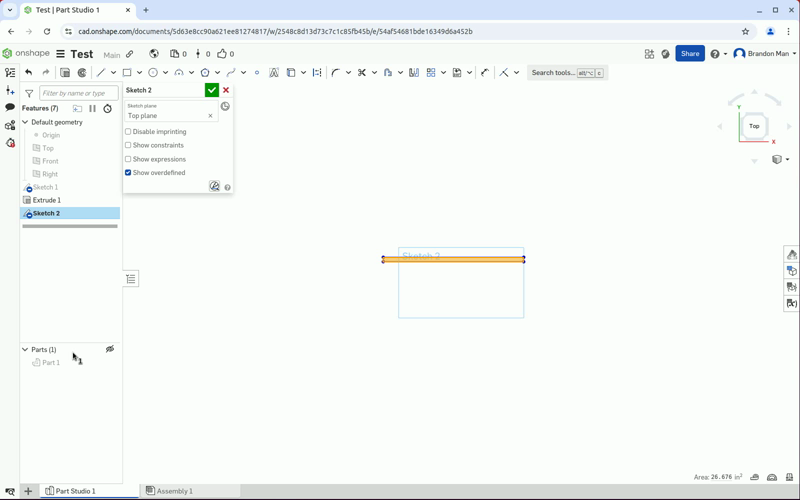
key(shift+y)
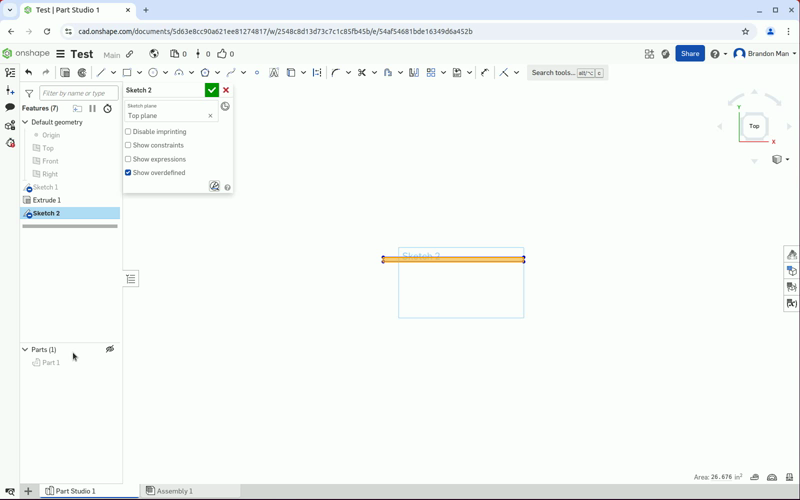
key(shift+e)
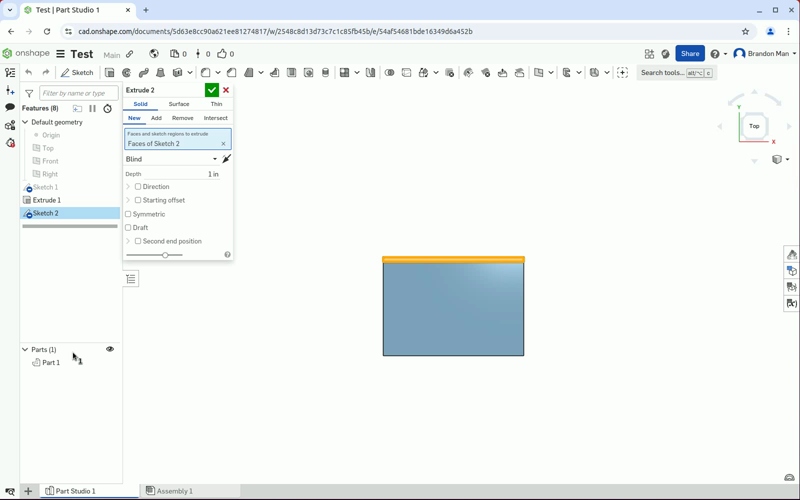
mouse_move(143, 106)
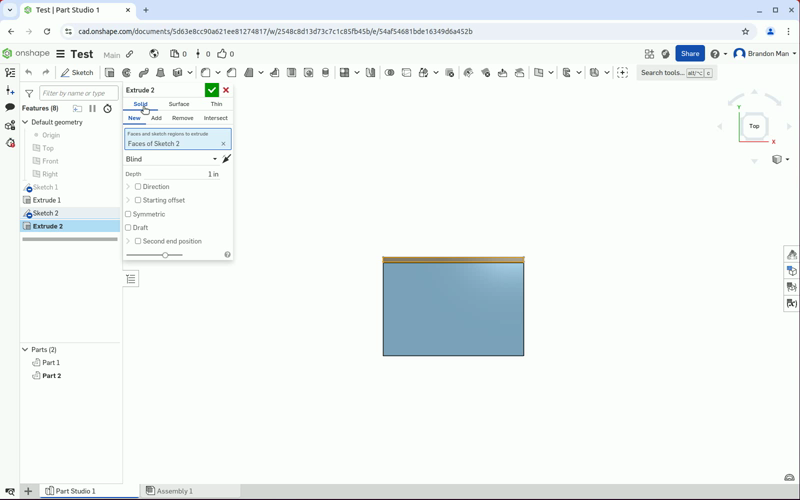
click(143, 106)
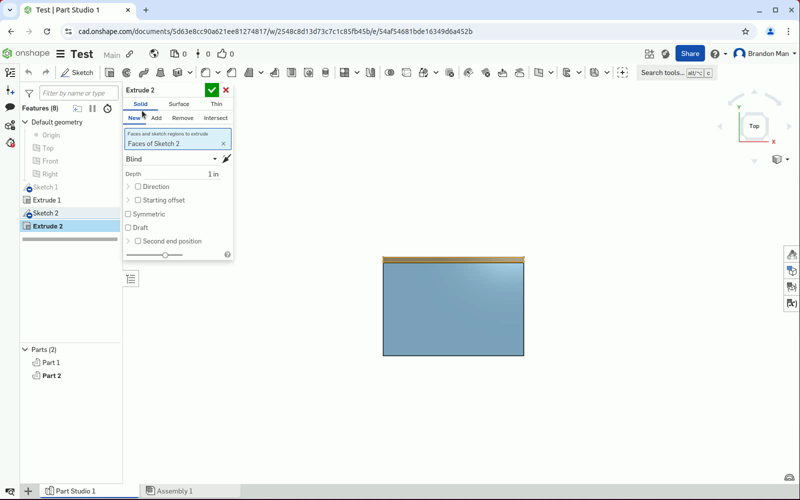
mouse_move(137, 120)
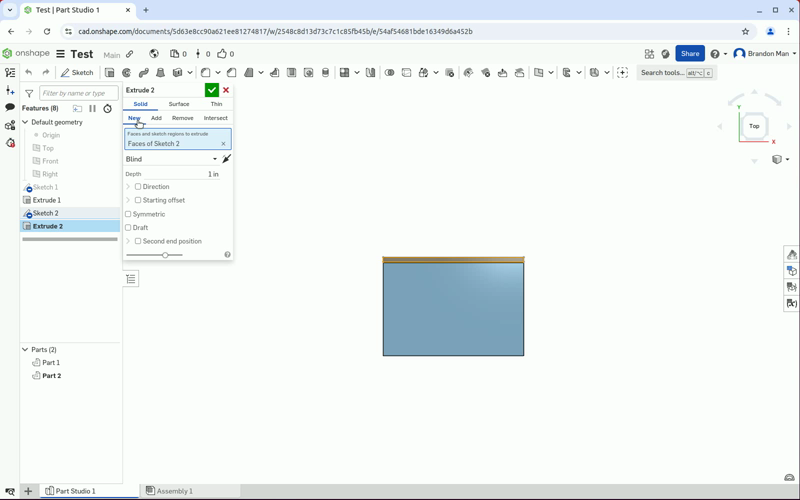
click(137, 120)
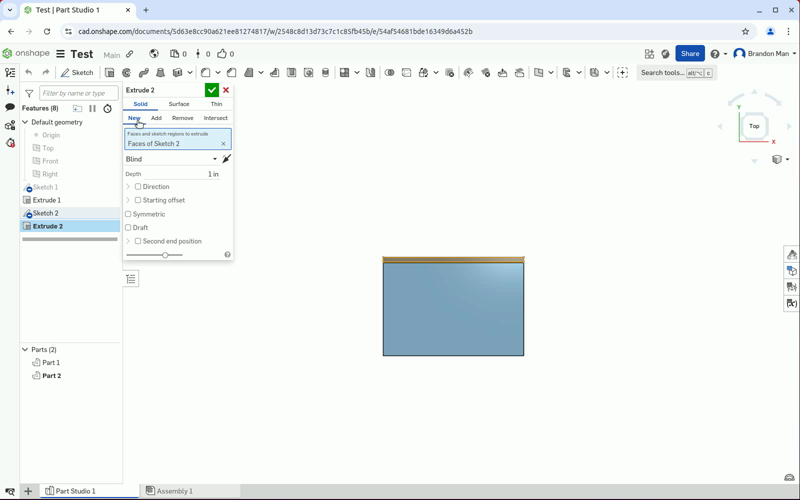
key(tab, 4)
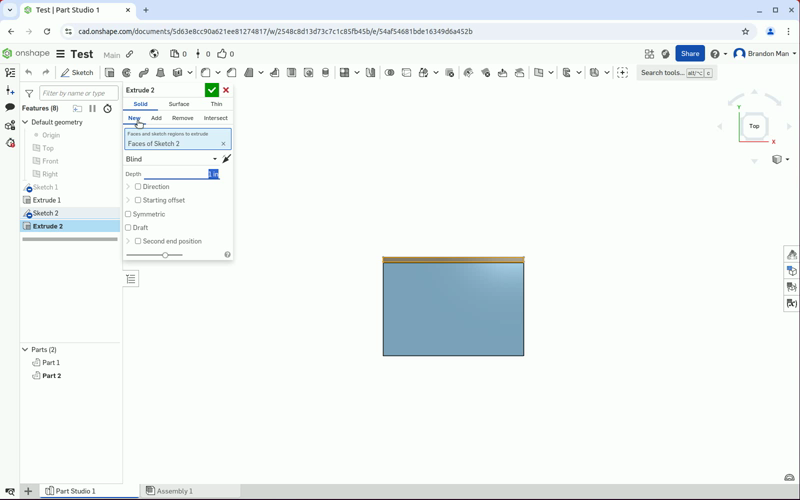
text(23.108)
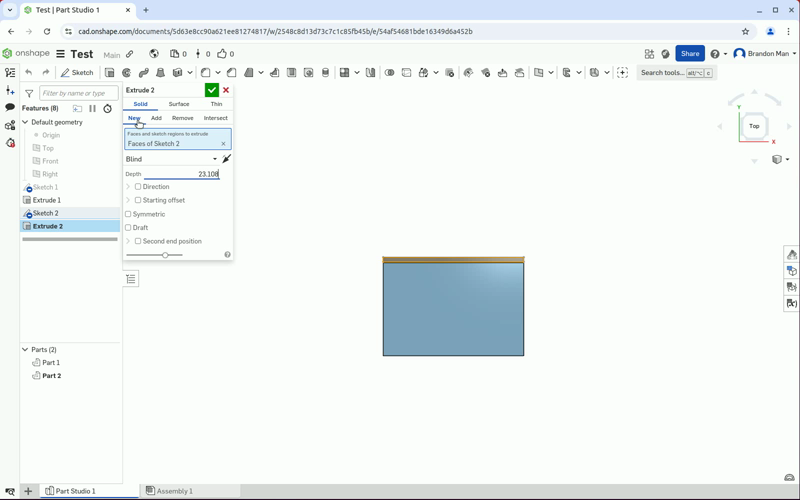
key(enter)
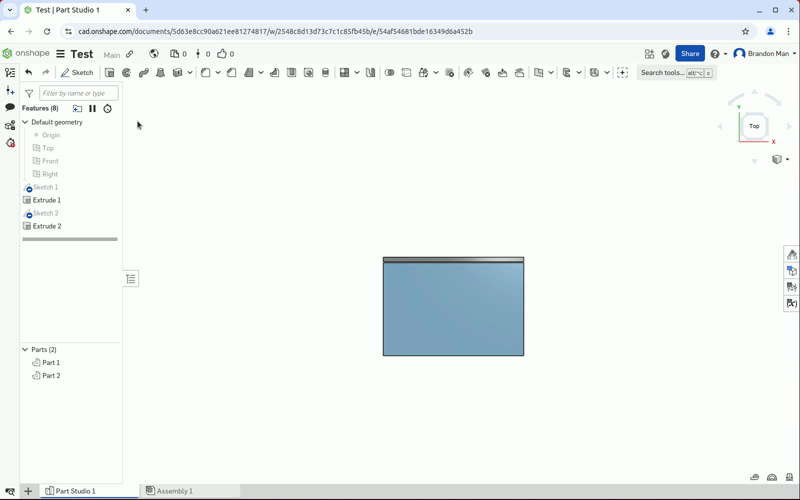
key(shift+h)
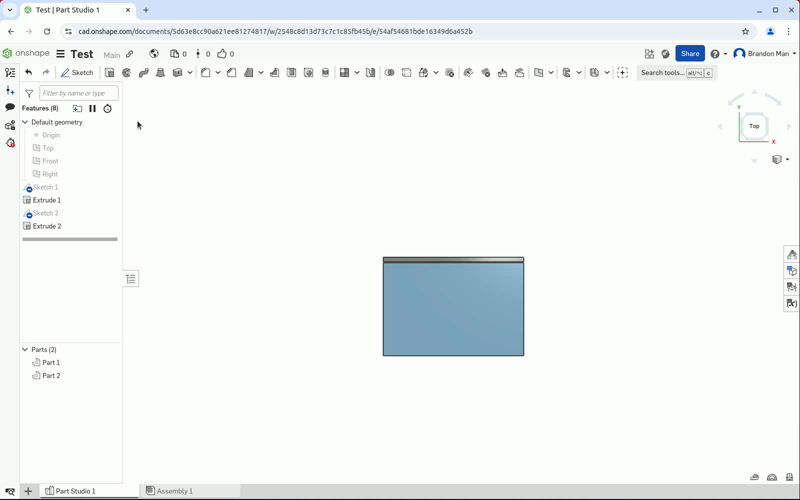
key(shift+h)
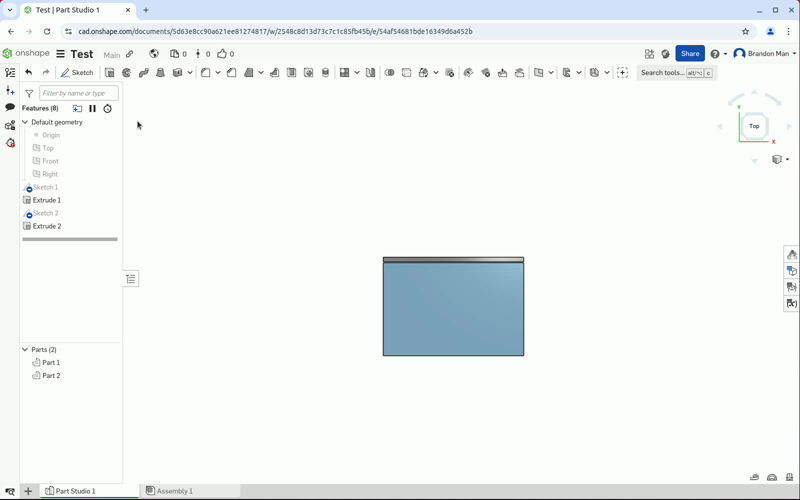
mouse_move(73, 189)
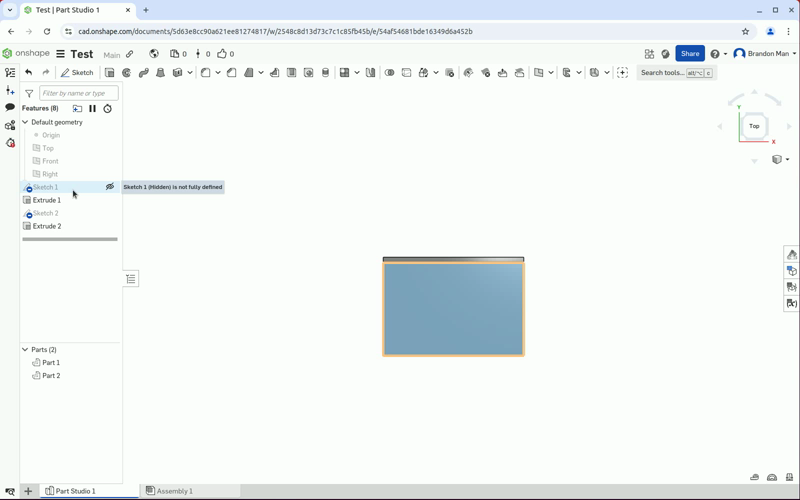
click(73, 189)
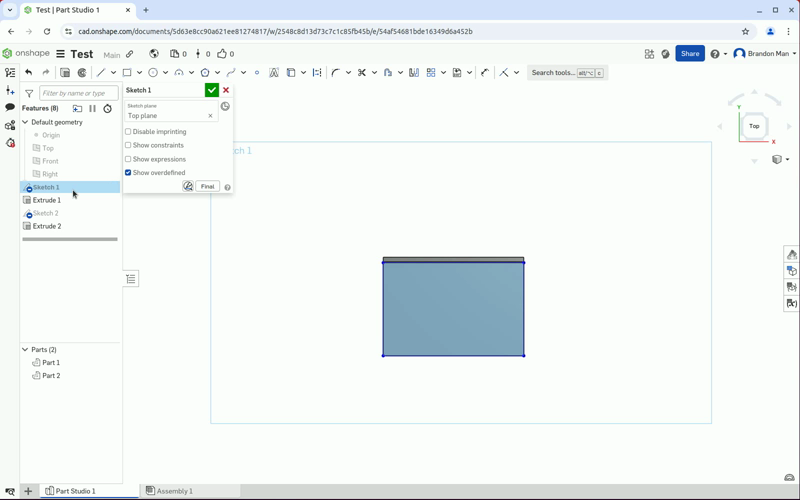
mouse_move(229, 92)
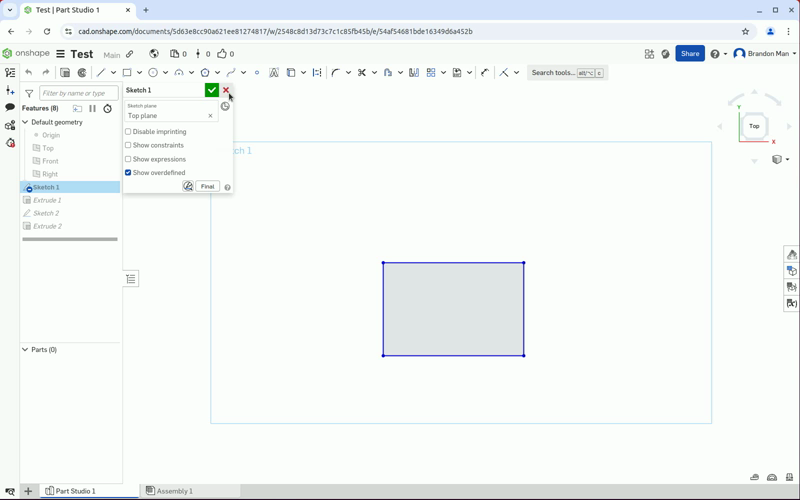
click(229, 92)
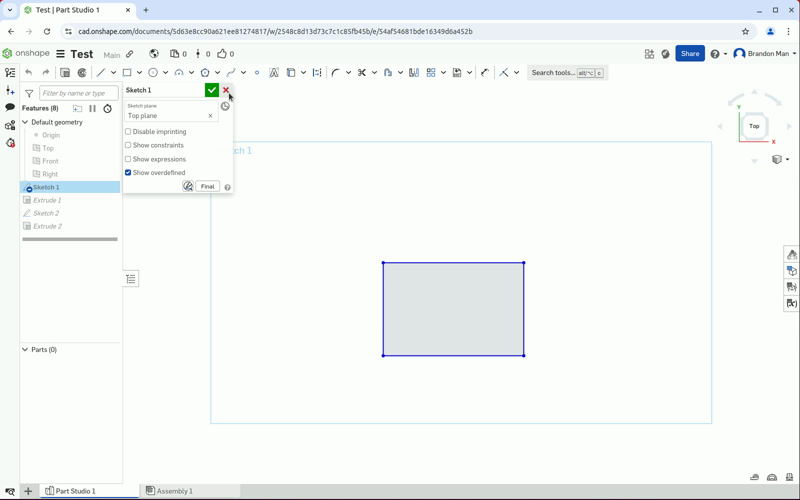
key(shift+s)
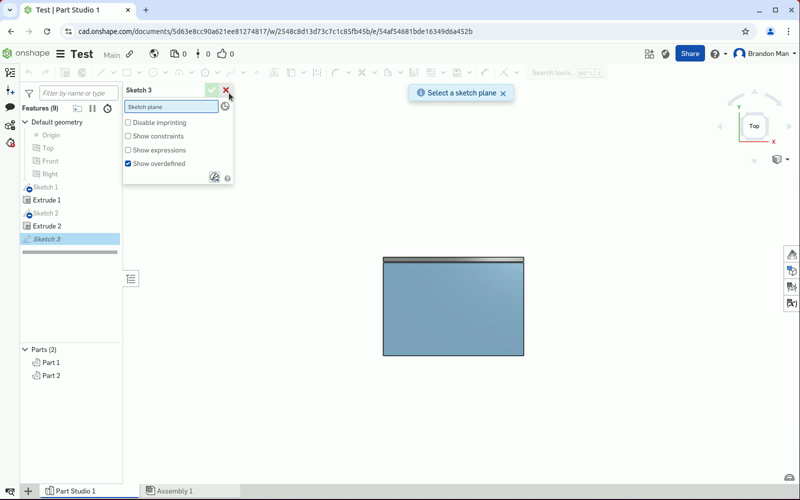
mouse_move(73, 150)
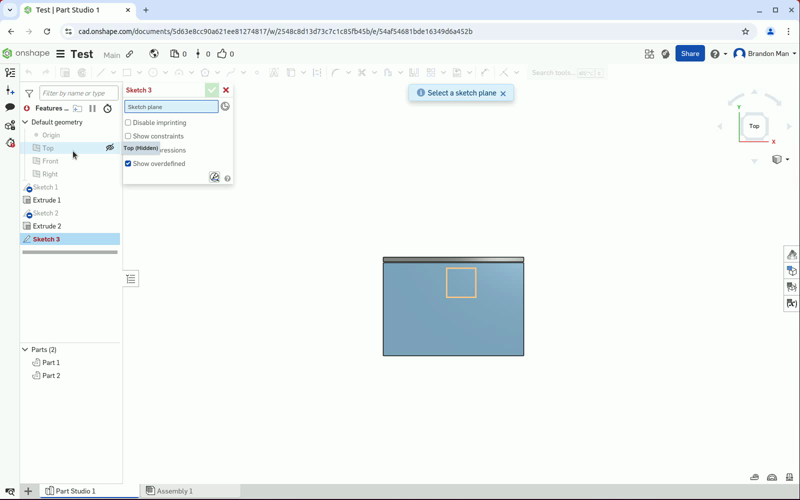
click(73, 150)
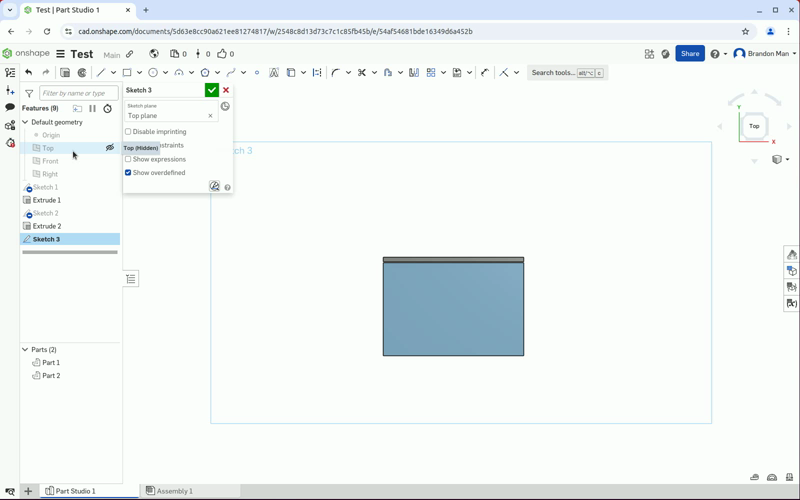
mouse_move(73, 352)
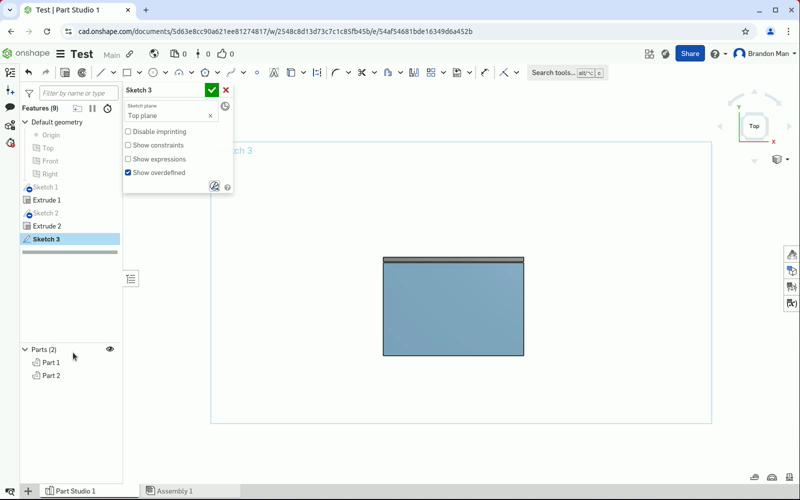
key(y)
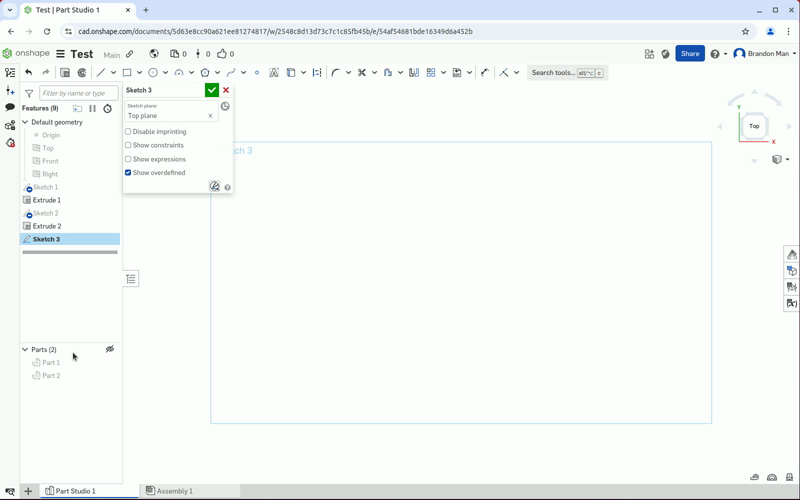
key(l)
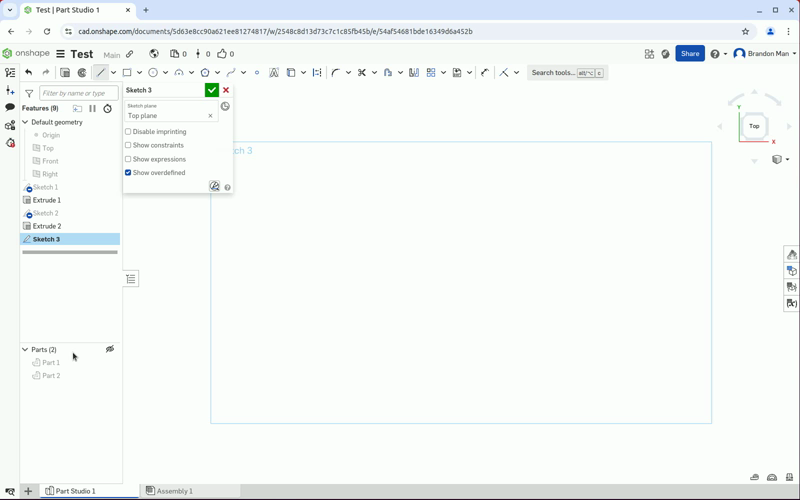
key_down(shift)
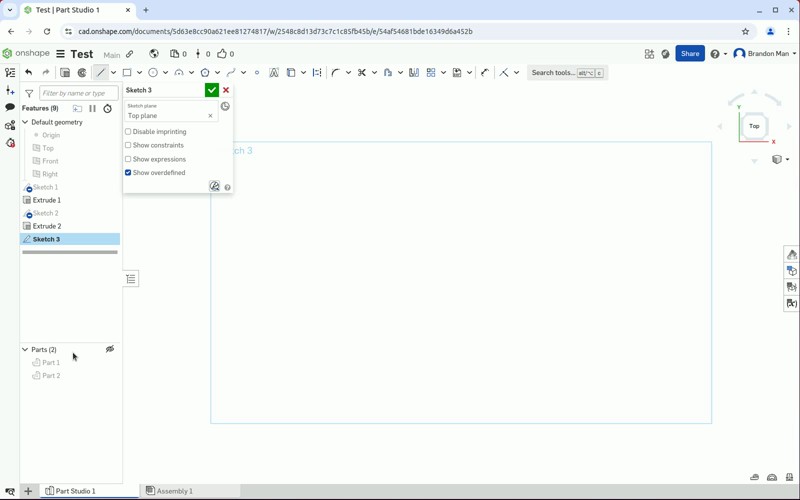
mouse_move(416, 257)
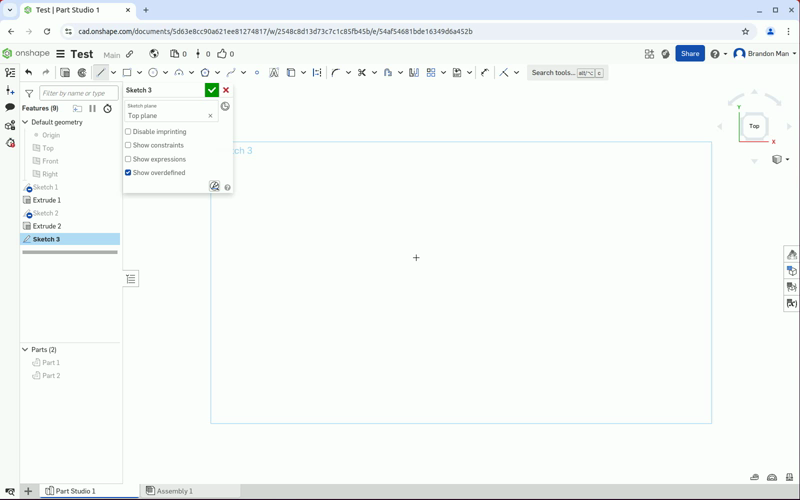
click(416, 257)
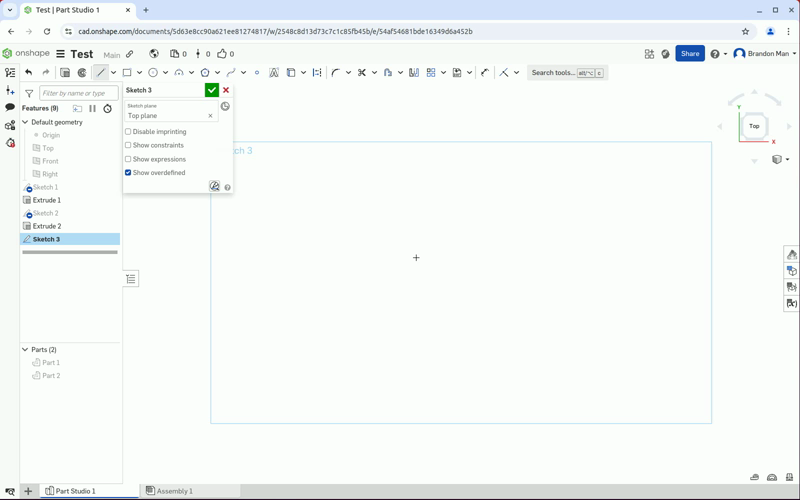
key_up(shift)
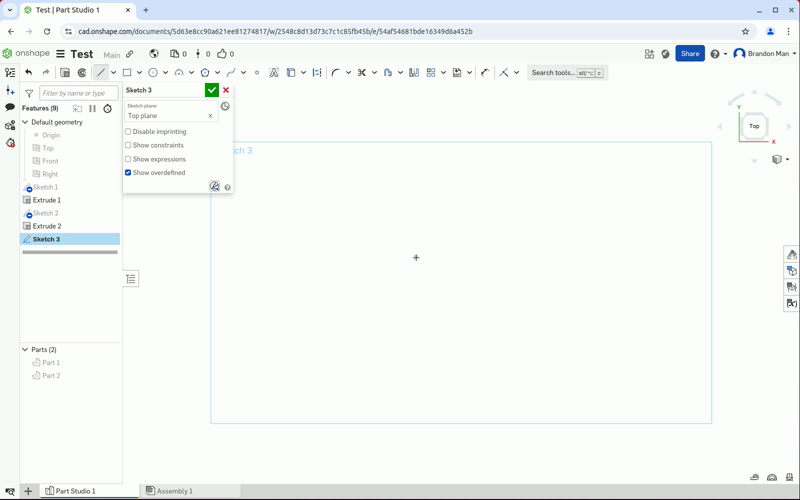
key_down(shift)
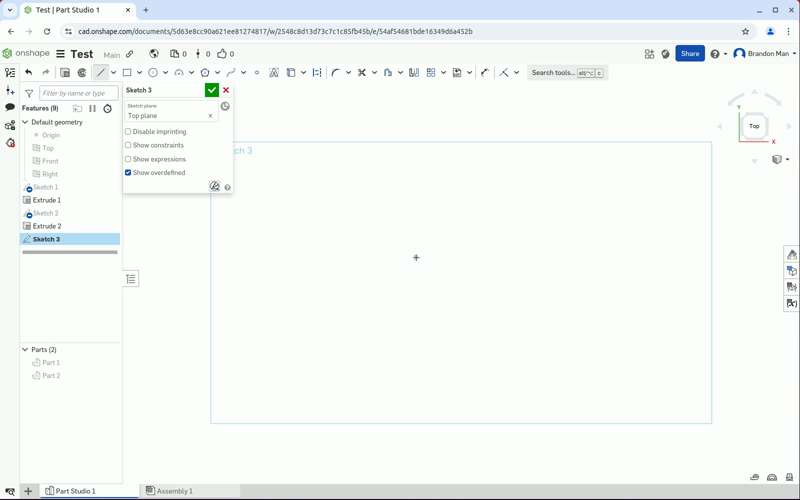
mouse_move(491, 257)
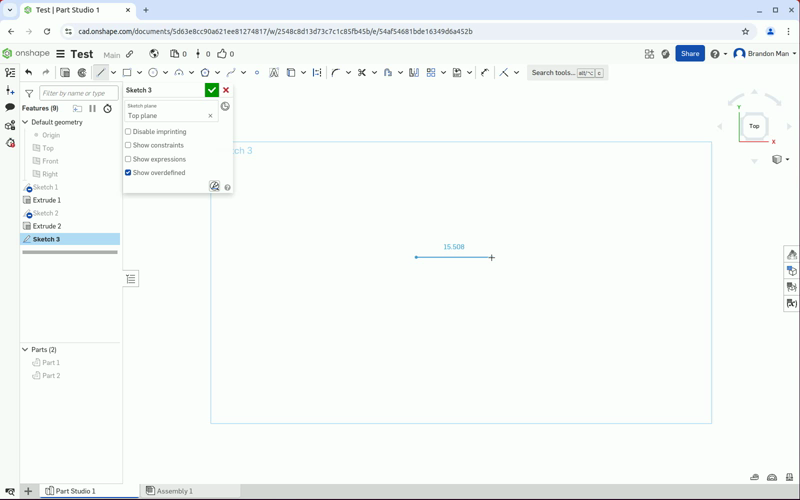
click(491, 257)
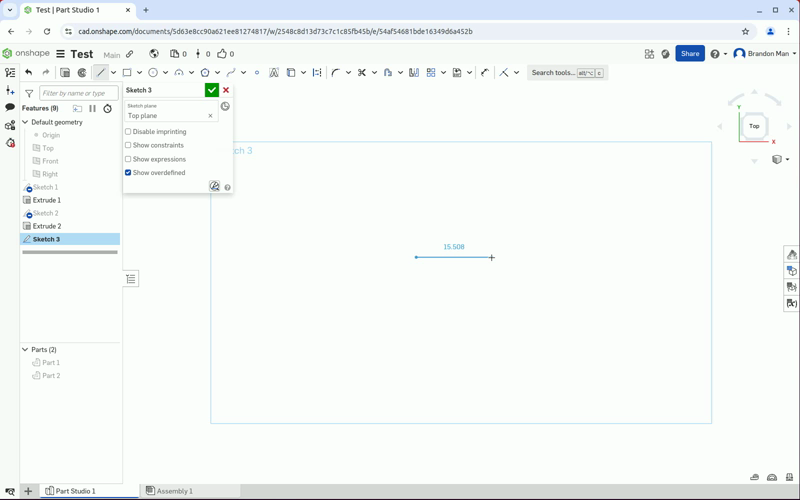
key_up(shift)
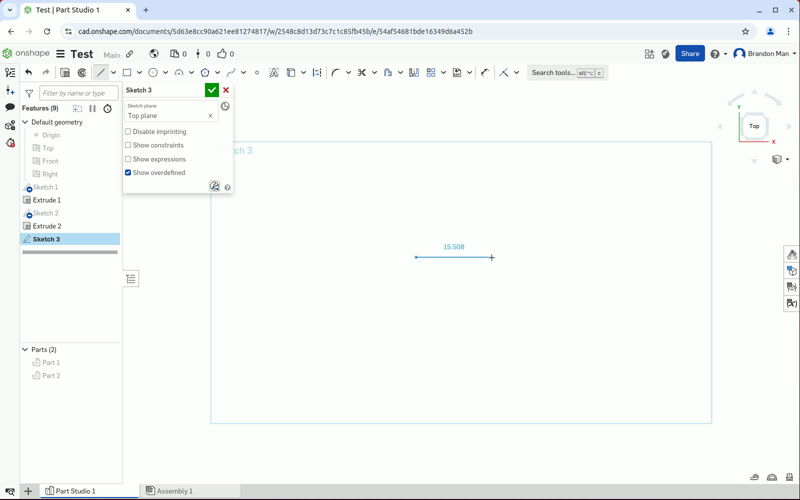
key_down(shift)
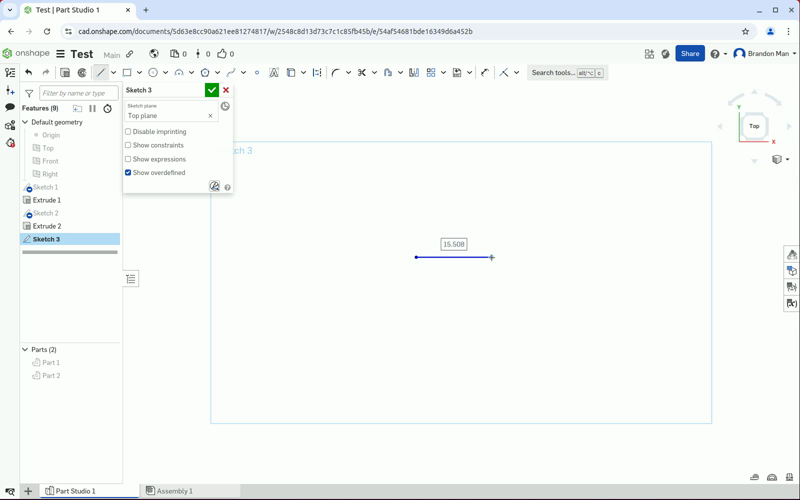
mouse_move(521, 257)
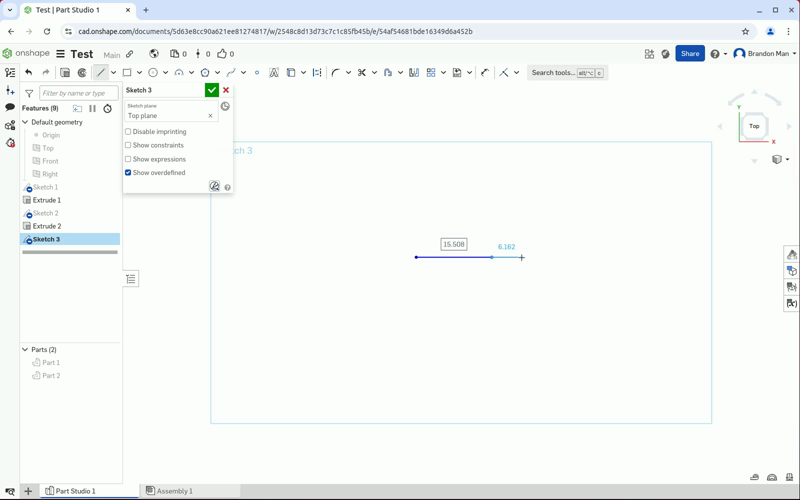
mouse_move(491, 228)
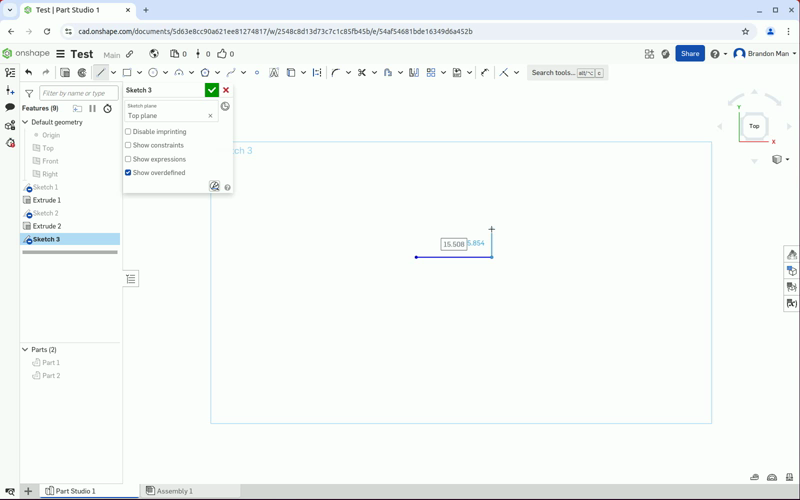
click(491, 228)
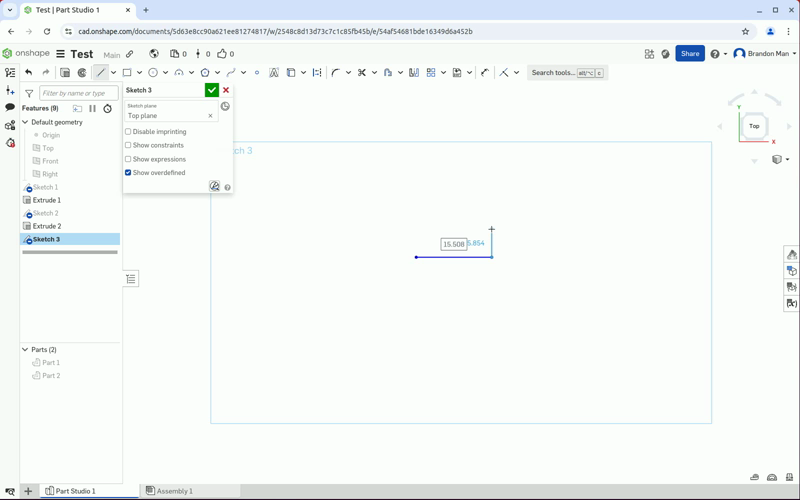
key_up(shift)
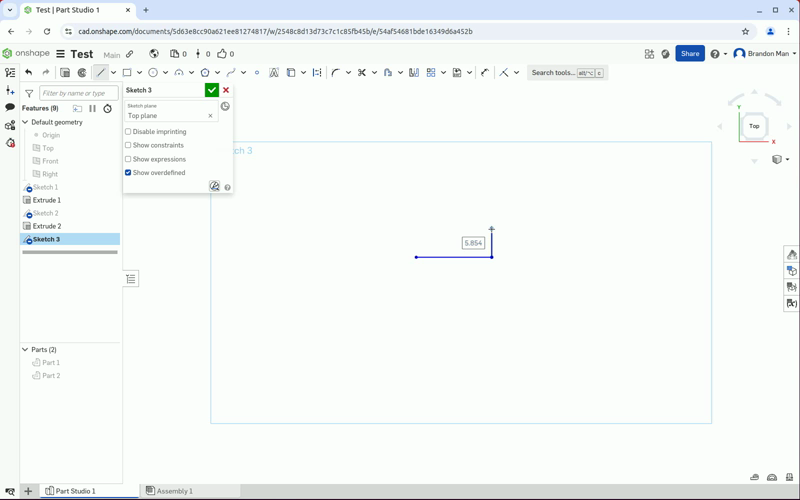
key_down(shift)
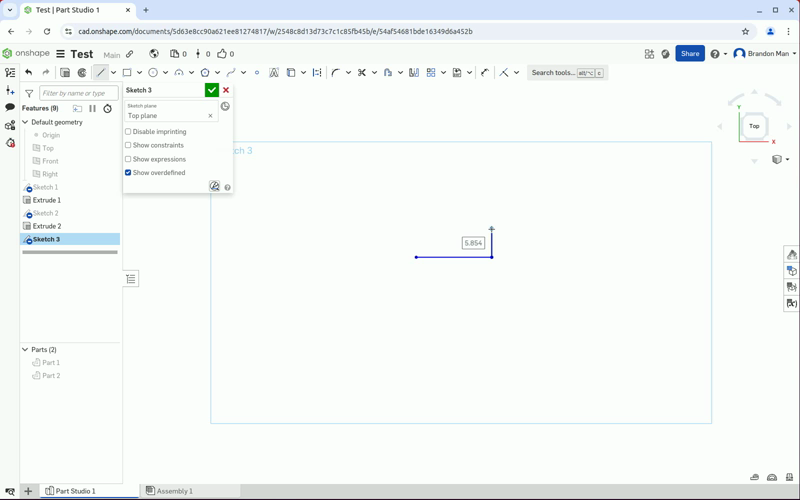
mouse_move(416, 228)
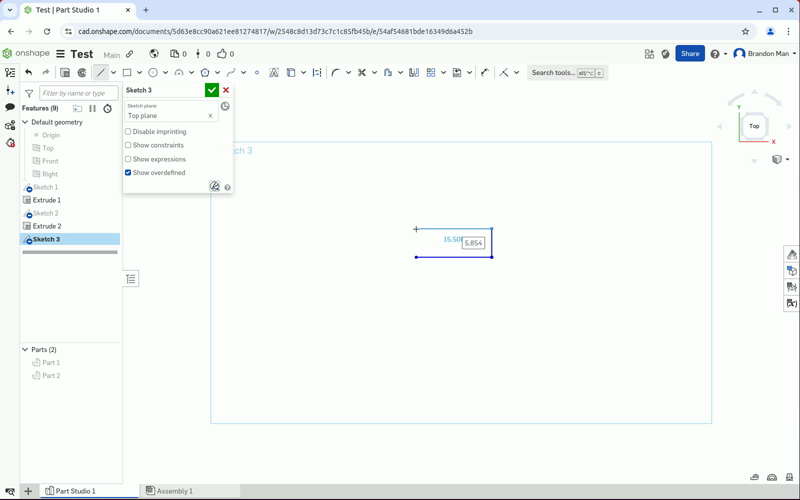
click(416, 228)
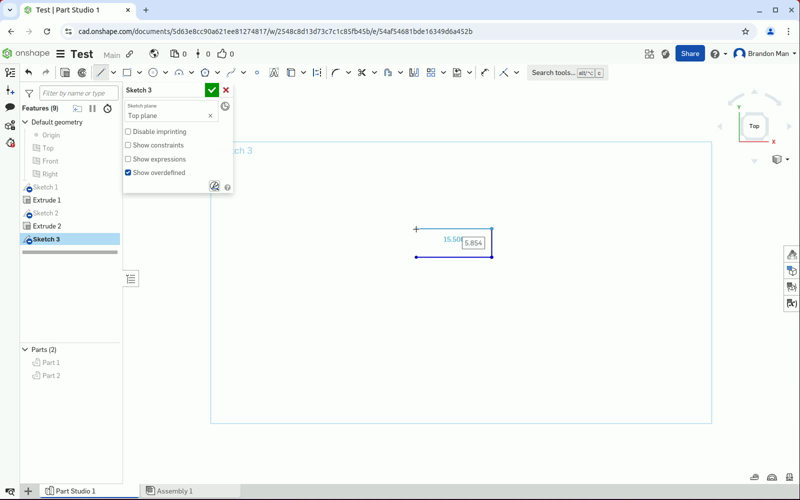
key_up(shift)
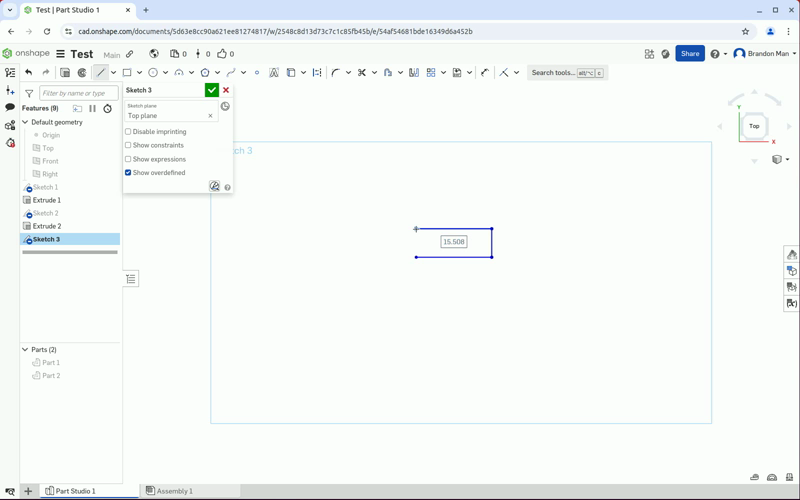
mouse_move(446, 228)
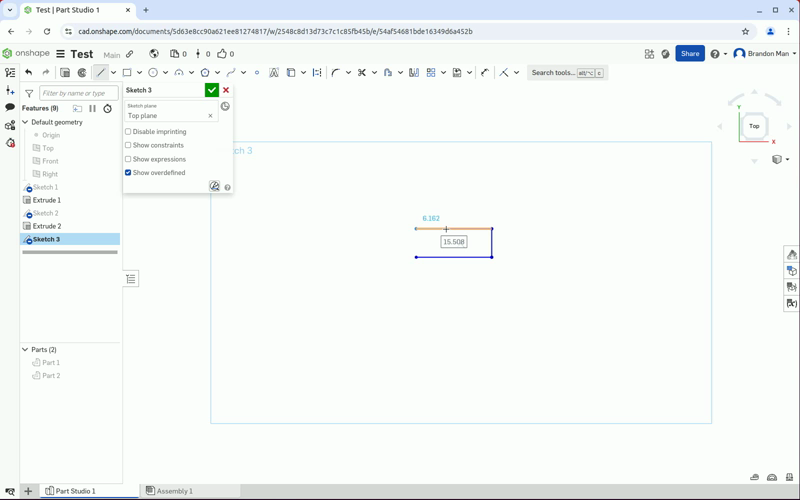
key_down(shift)
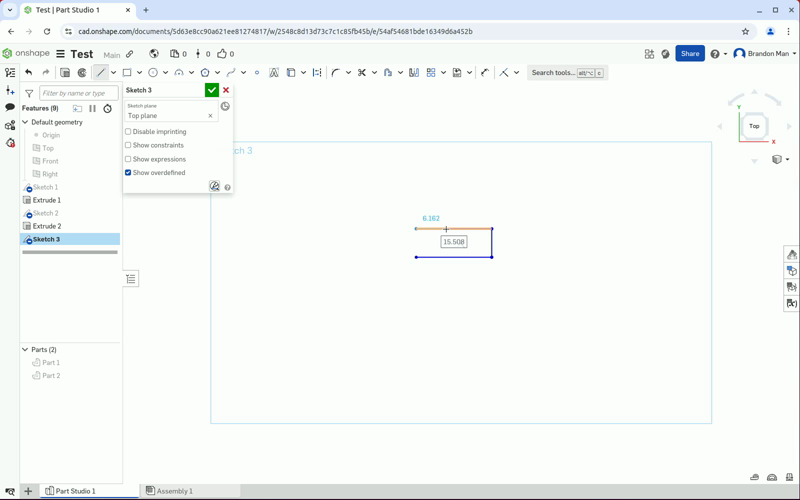
mouse_move(416, 257)
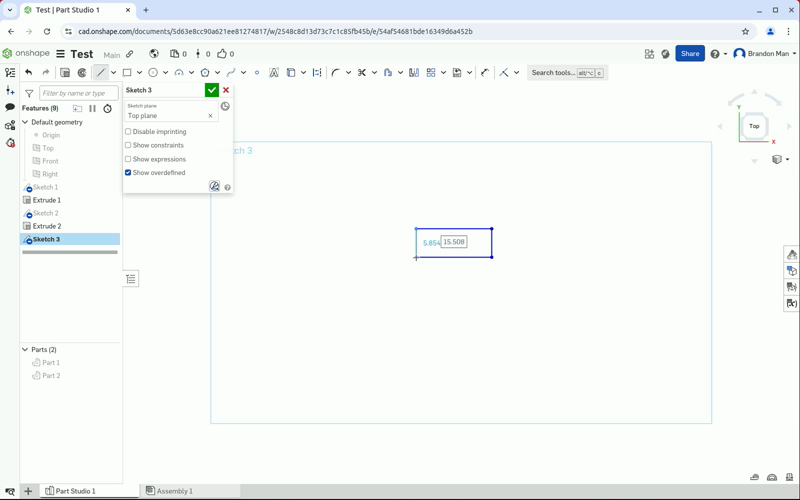
key_up(shift)
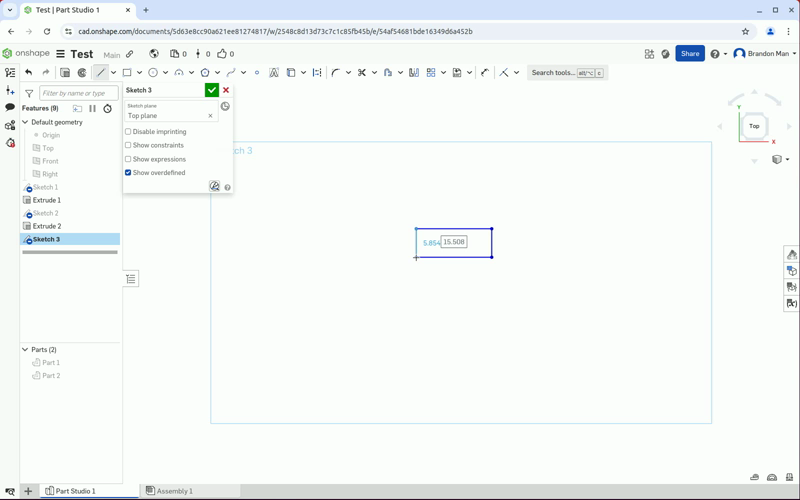
click(416, 257)
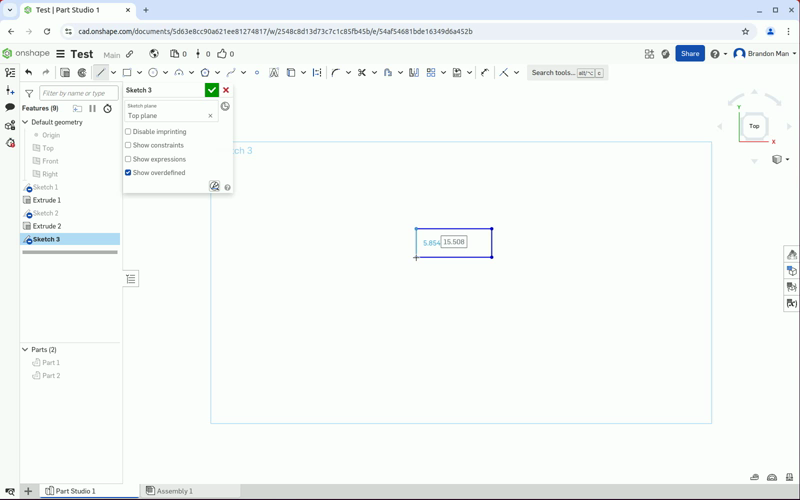
key(esc)
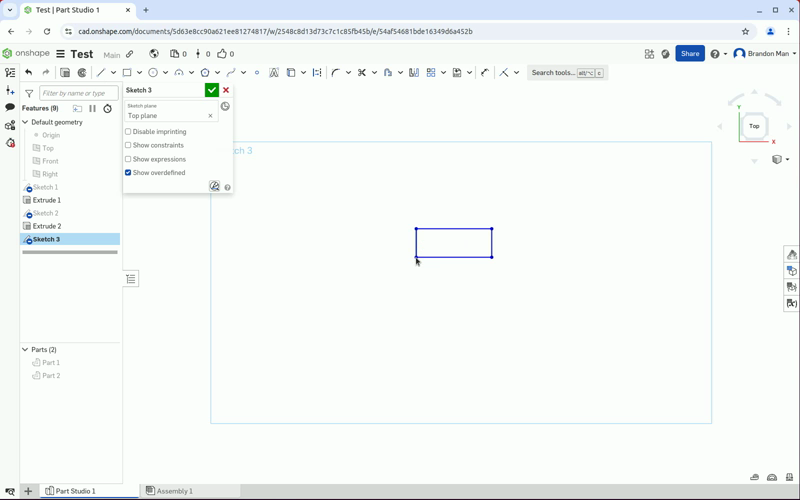
mouse_move(484, 252)
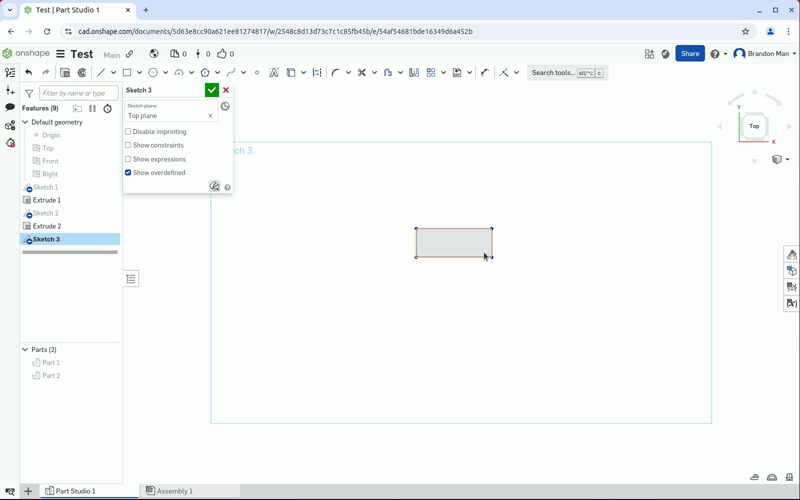
click(484, 252)
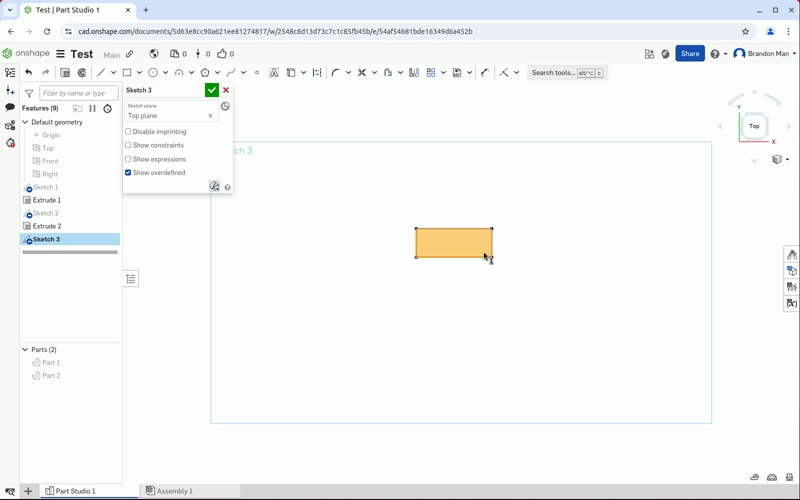
mouse_move(73, 352)
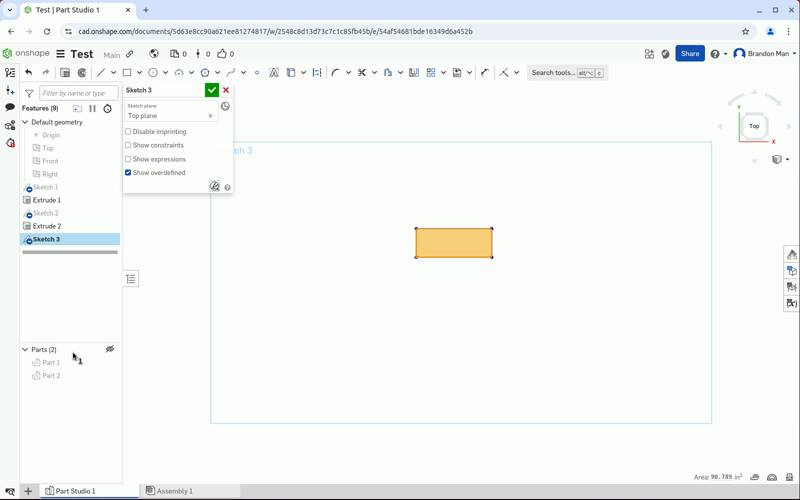
key(shift+y)
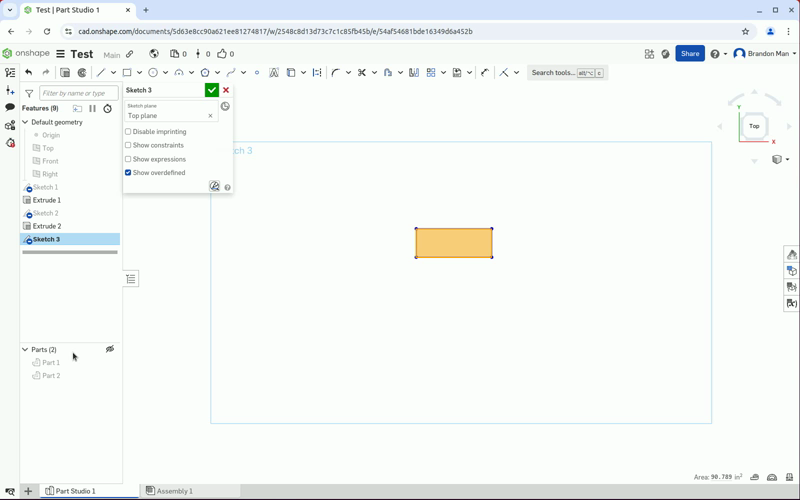
key(shift+e)
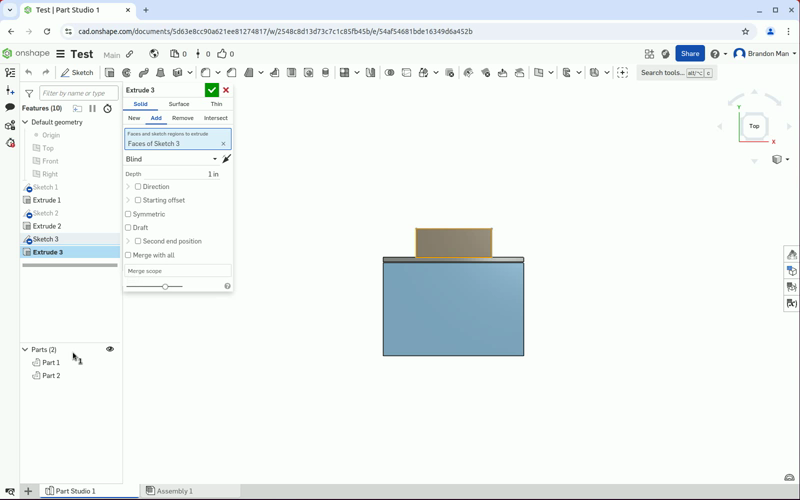
mouse_move(143, 106)
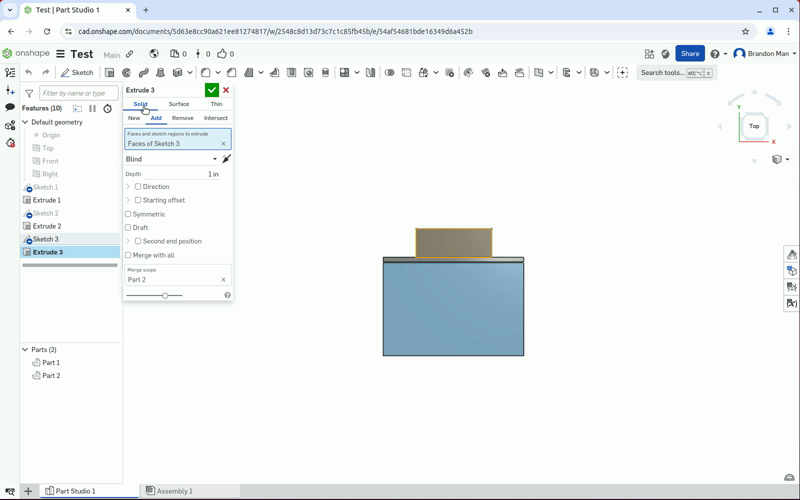
click(143, 106)
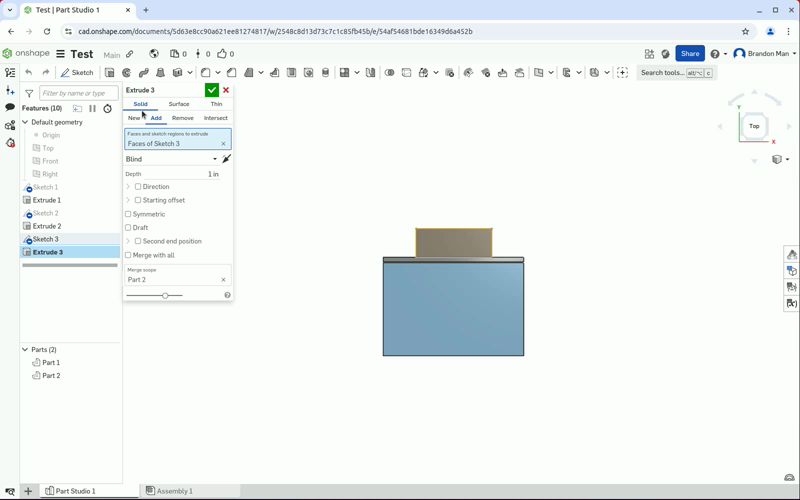
mouse_move(137, 120)
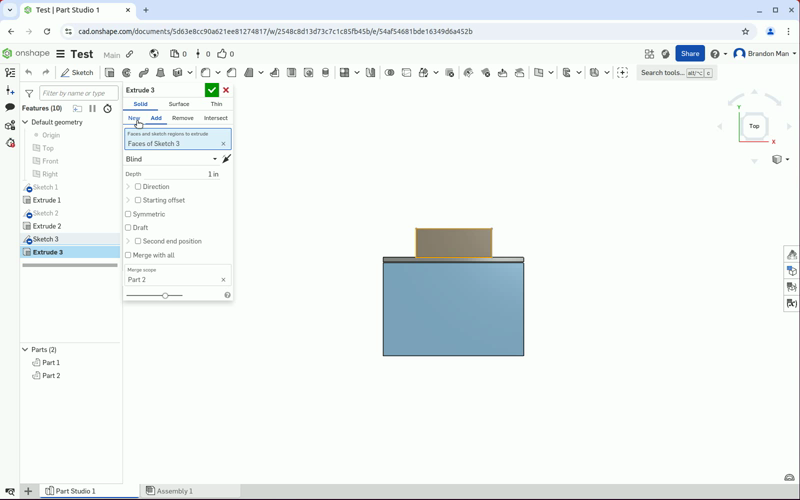
click(137, 120)
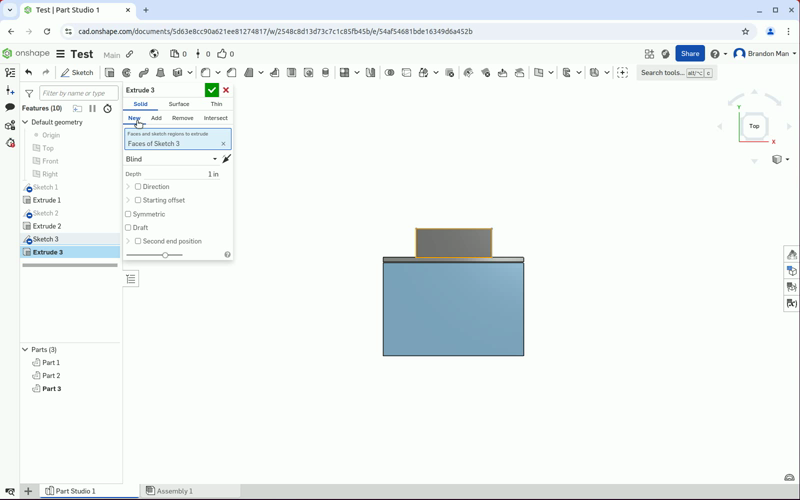
key(tab, 4)
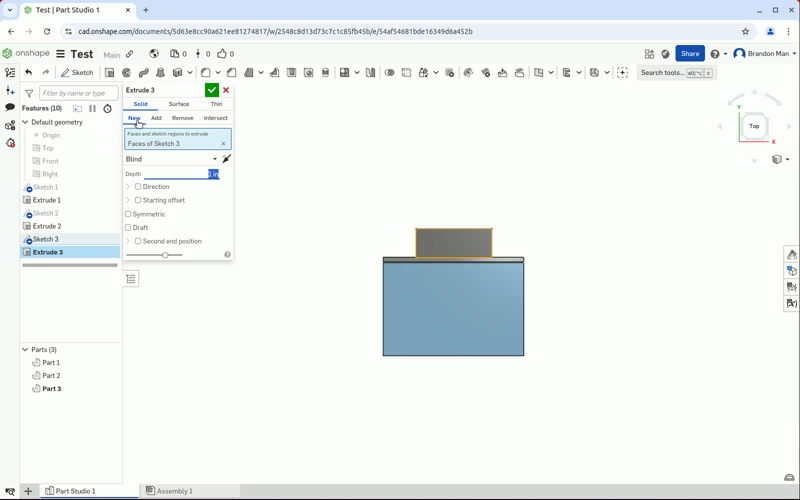
text(3.851)
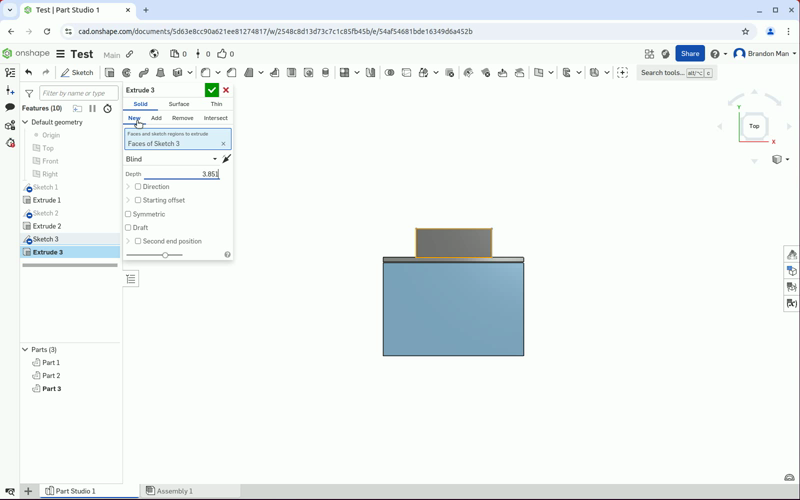
key(enter)
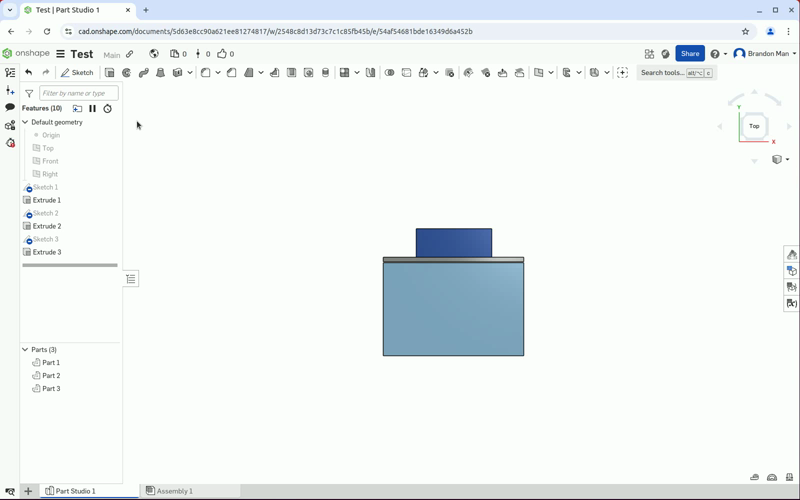
key(shift+h)
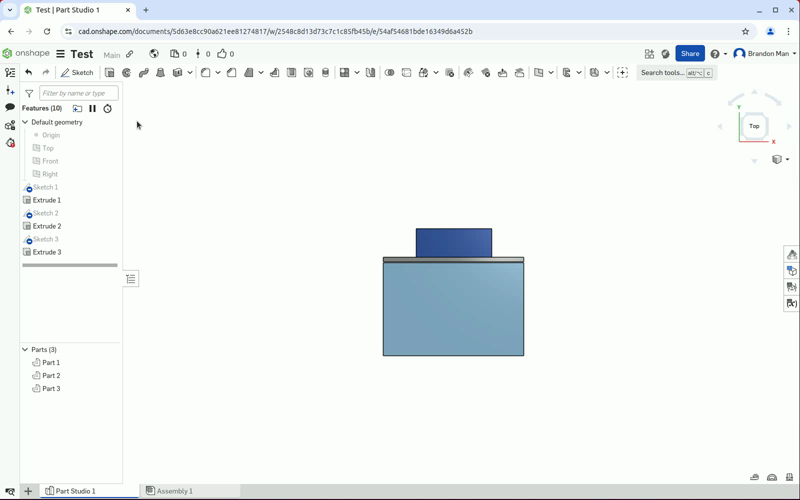
key(shift+h)
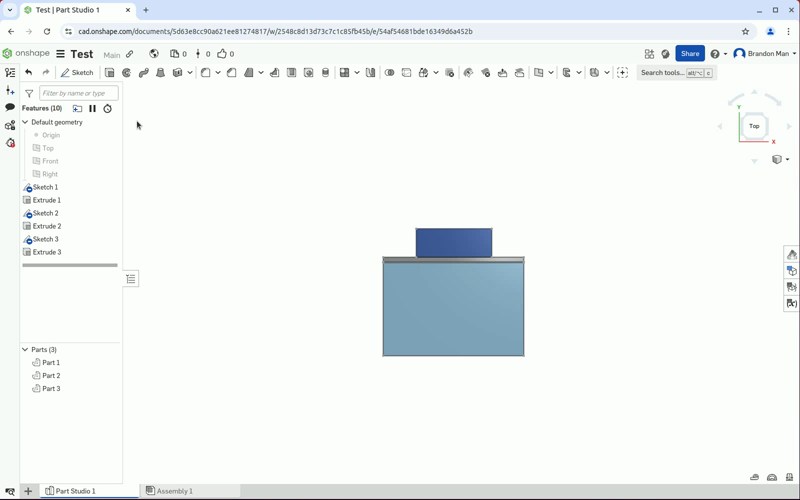
key(shift+7)
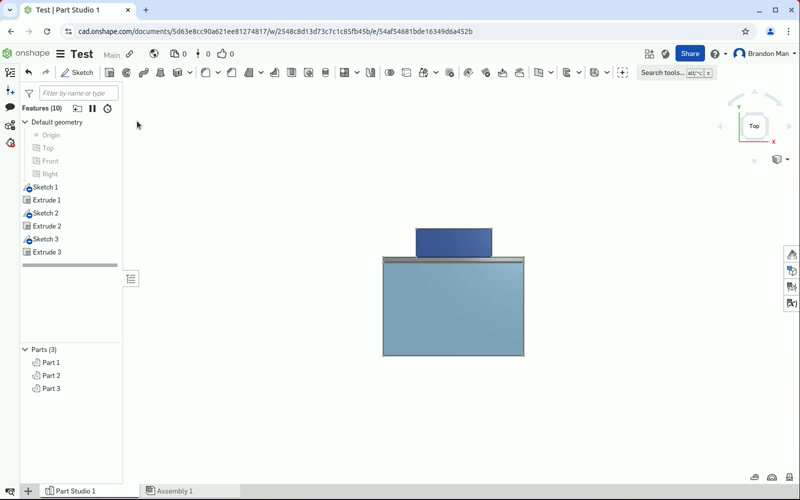
key(up, 3)
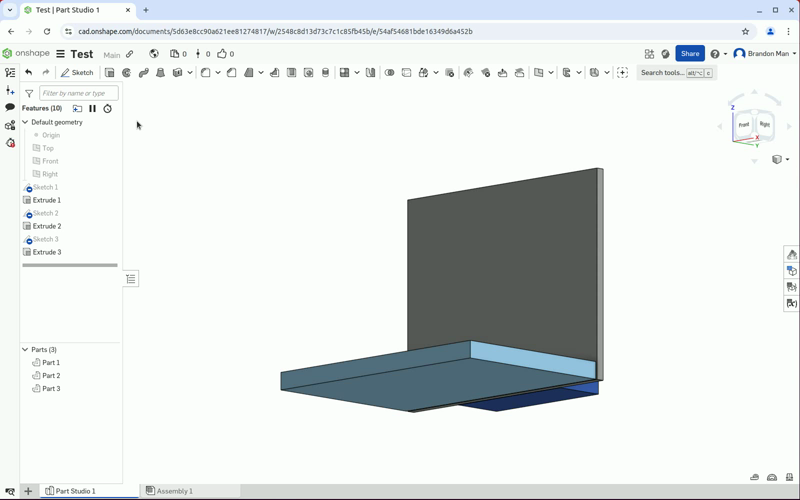
key(left, 3)
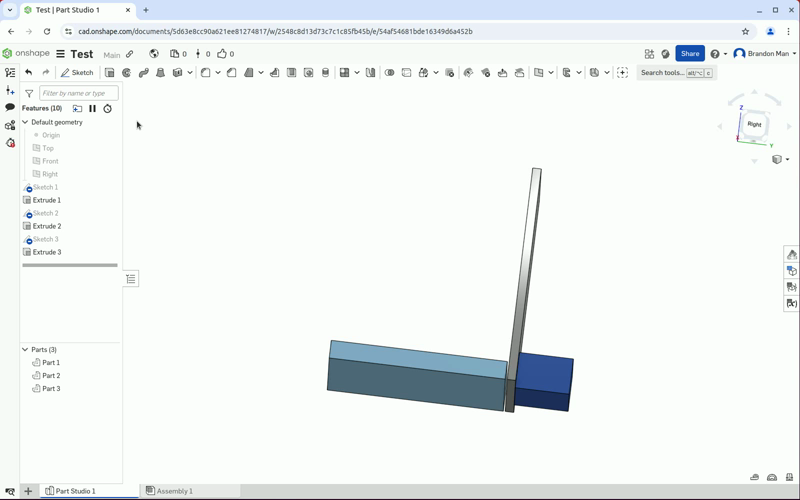
key(right, 3)
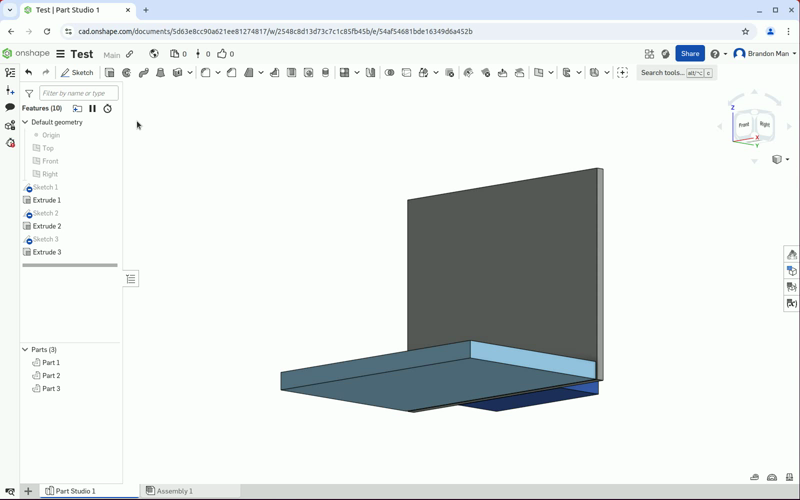
key(down, 3)
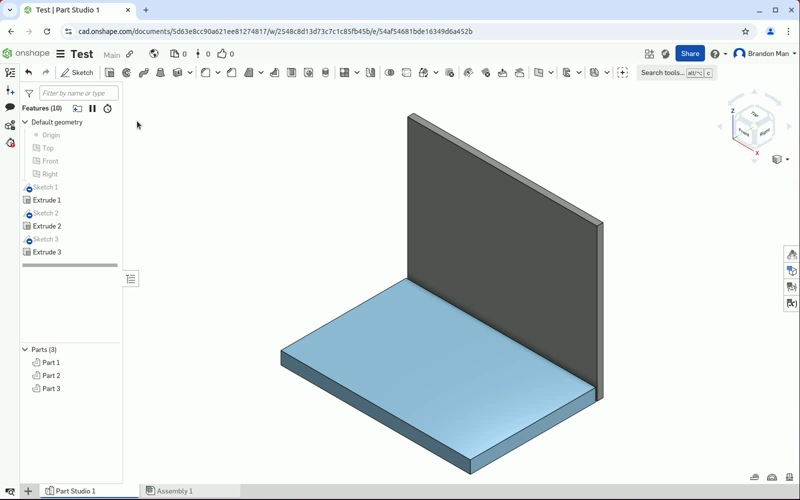
mouse_move(73, 189)
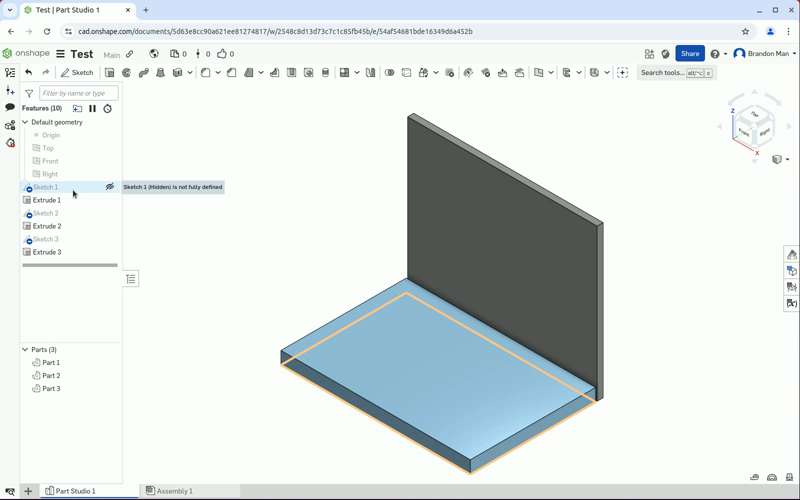
click(73, 189)